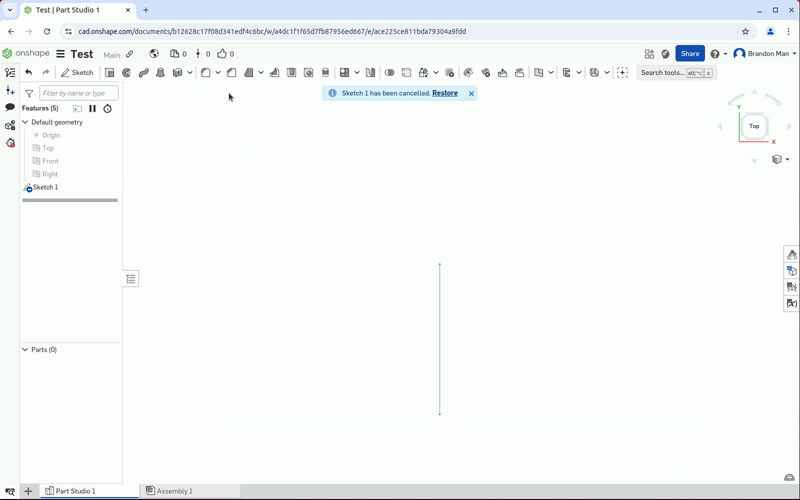
key(shift+h)
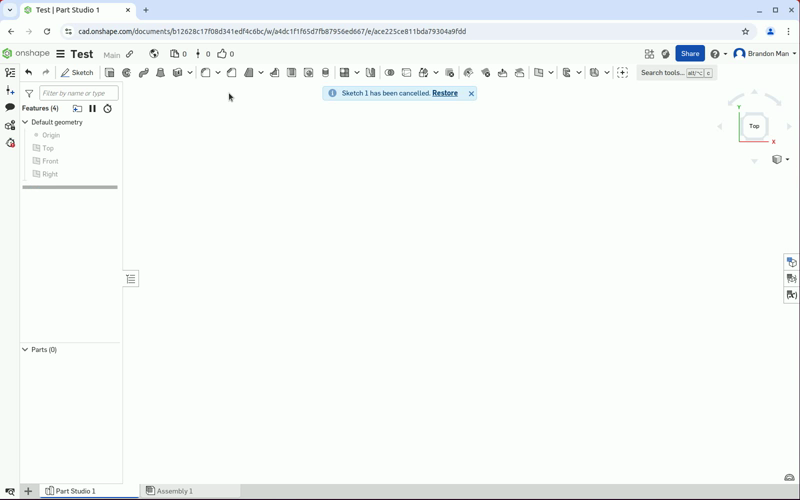
mouse_move(73, 352)
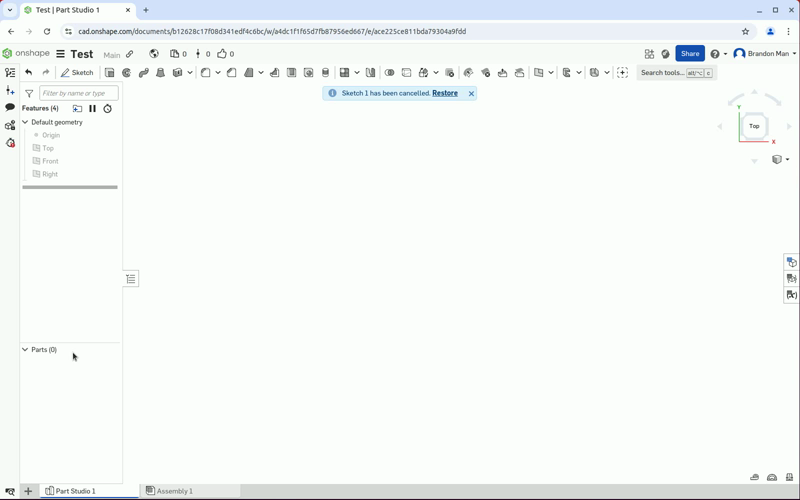
key(y)
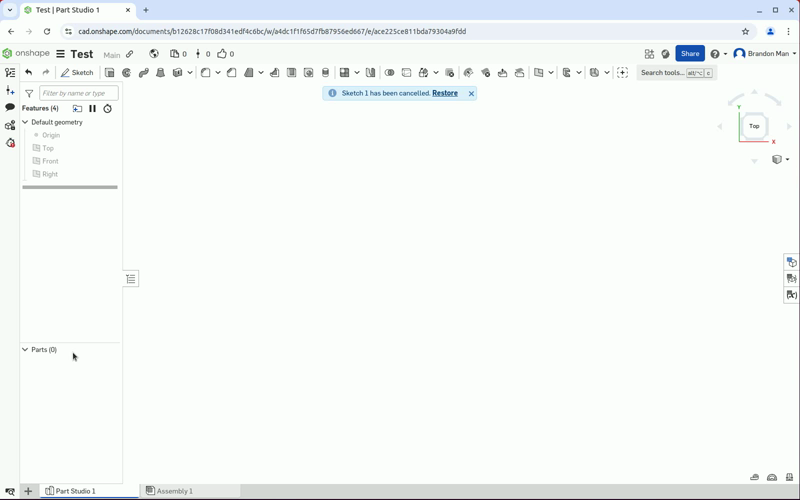
key(shift+p)
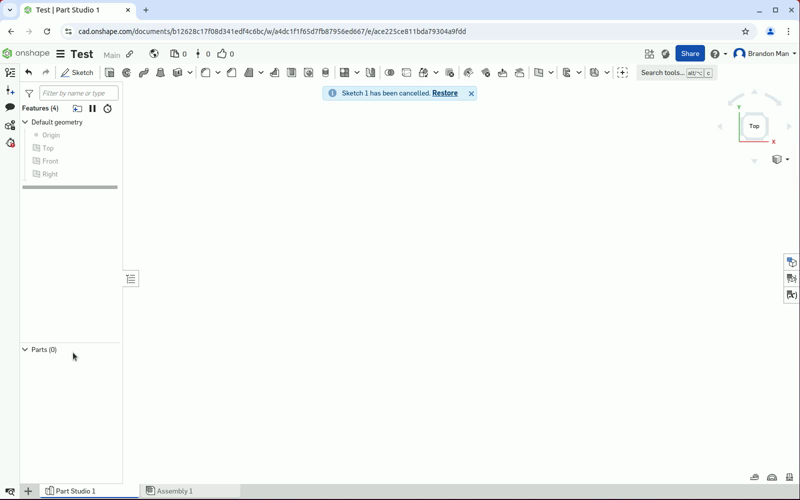
key(space)
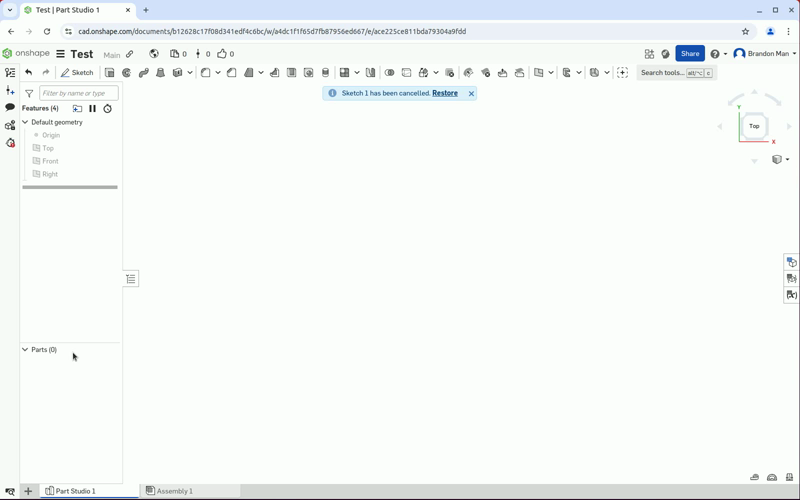
key_down(shift)
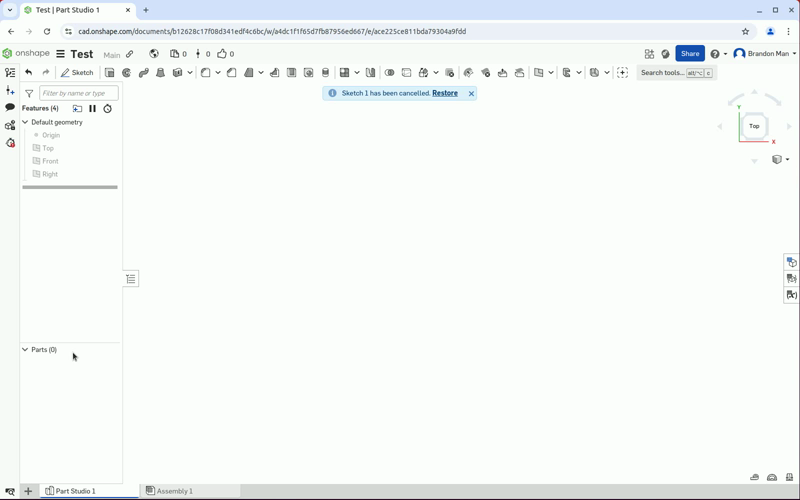
key(up)
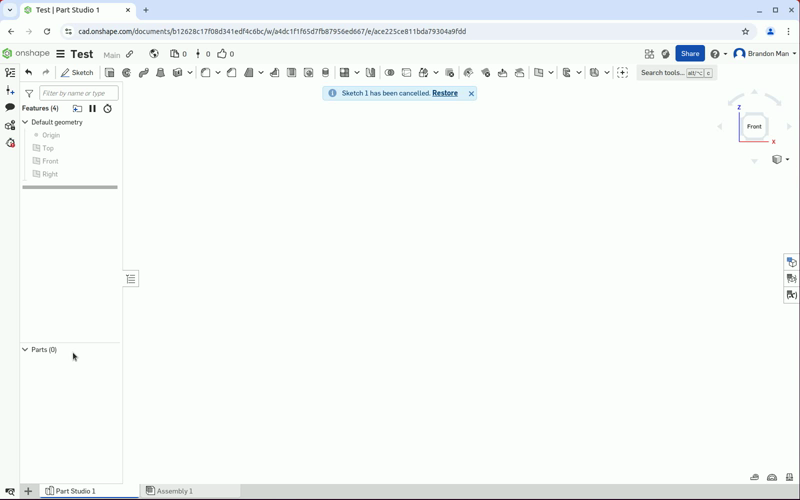
key_up(shift)
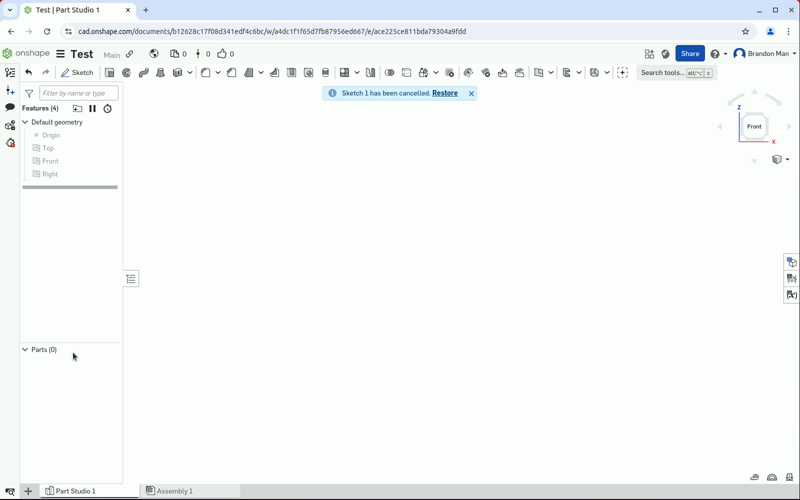
mouse_move(73, 352)
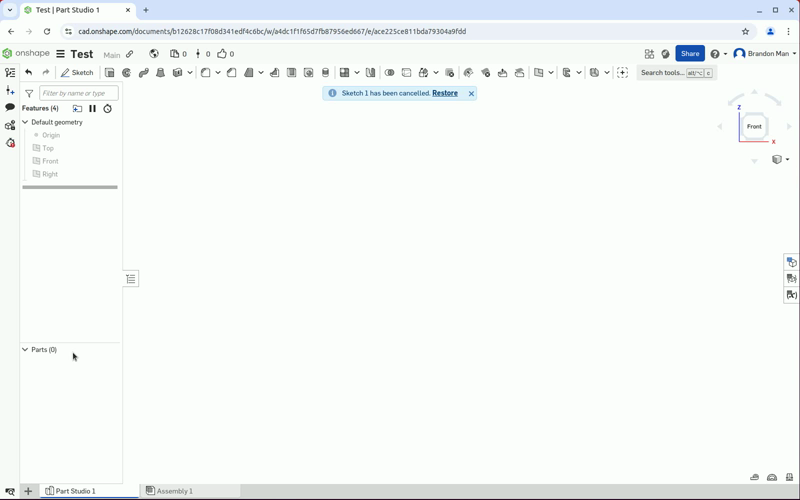
key(shift+y)
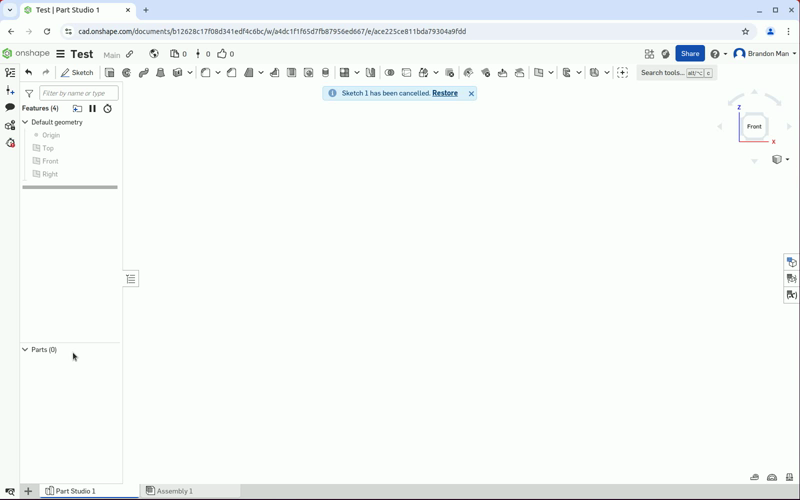
key(shift+s)
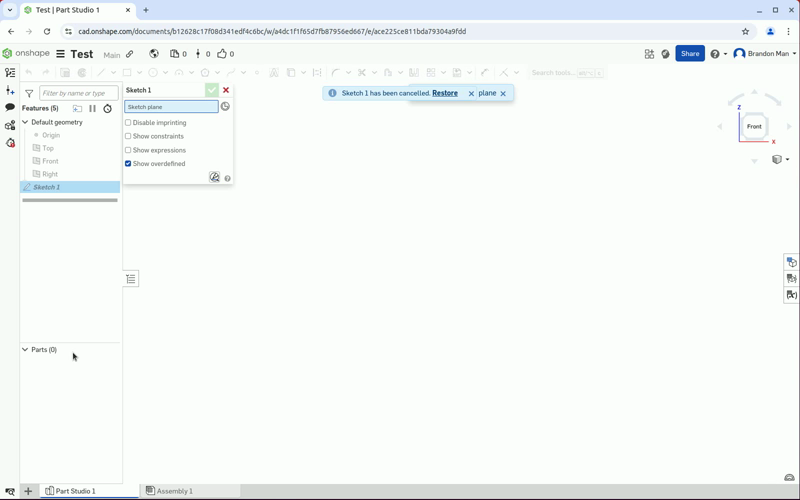
mouse_move(73, 163)
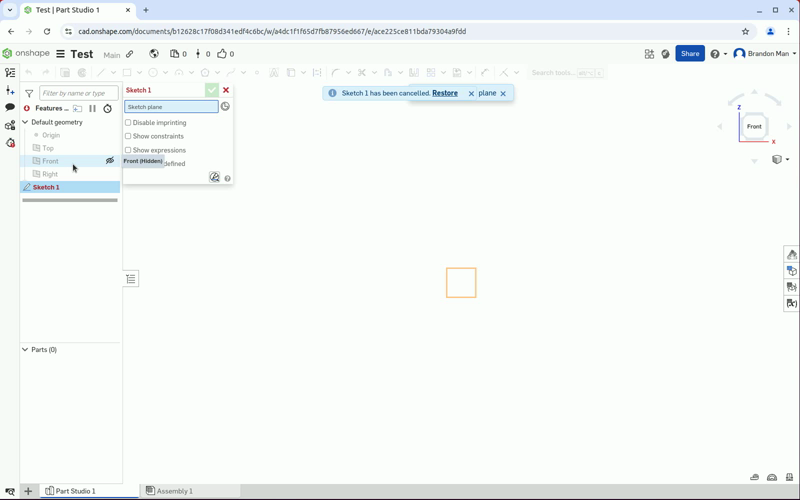
click(73, 163)
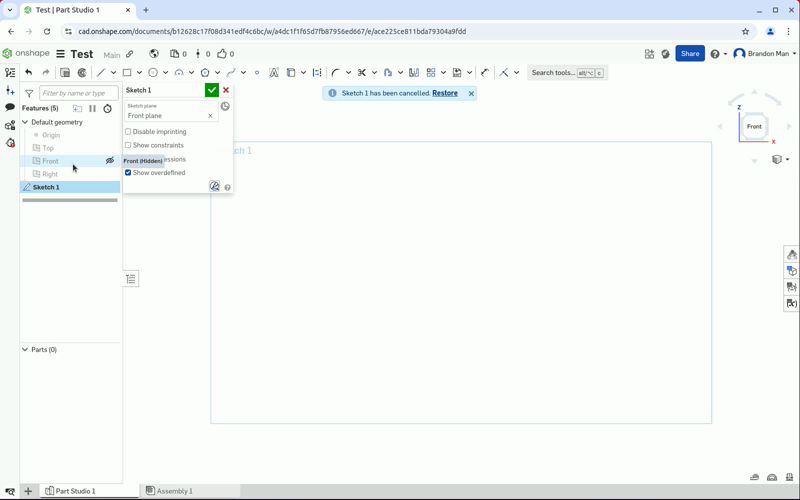
mouse_move(73, 352)
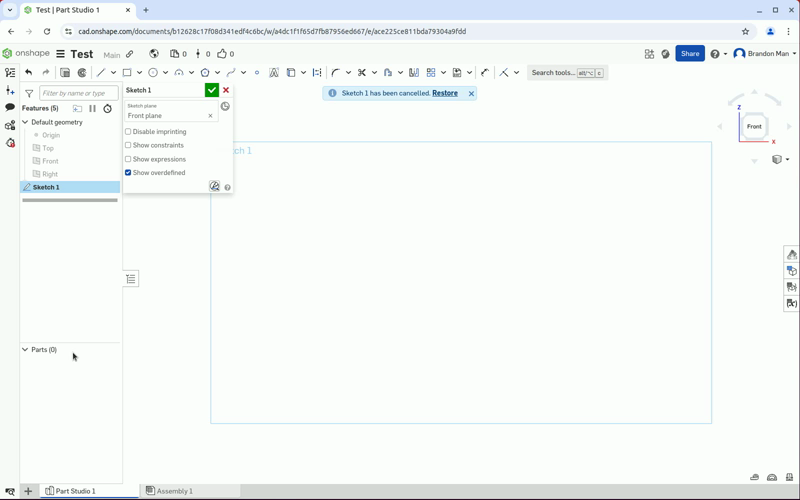
key(y)
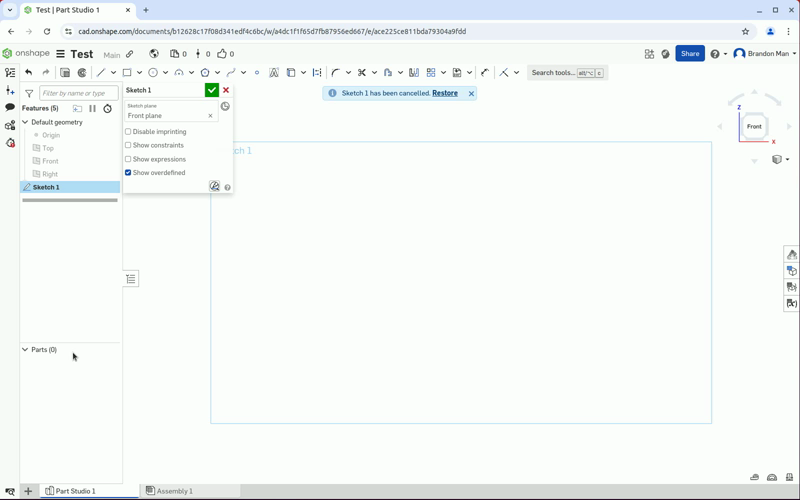
key(l)
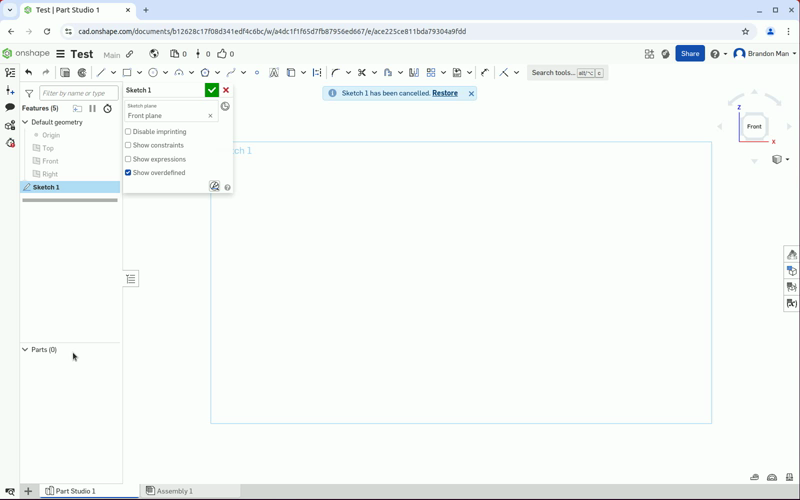
key_down(shift)
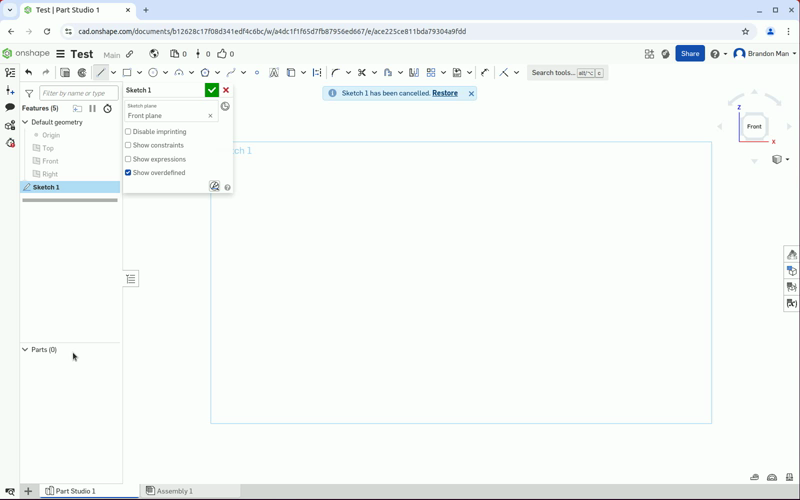
mouse_move(417, 326)
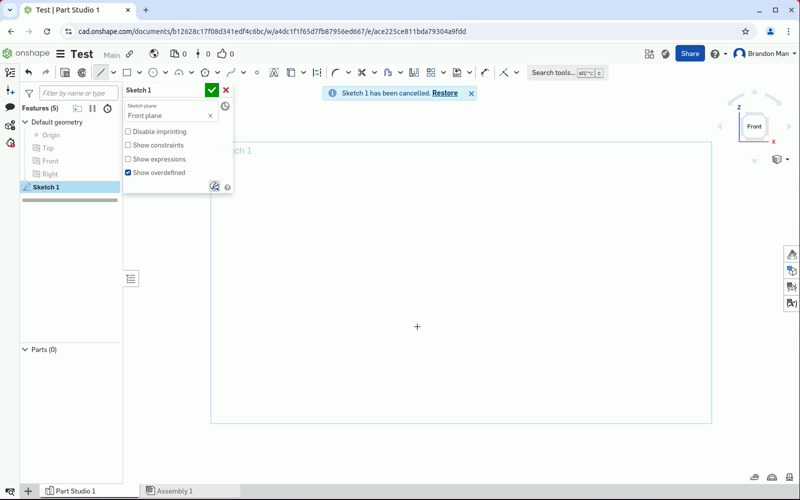
click(417, 326)
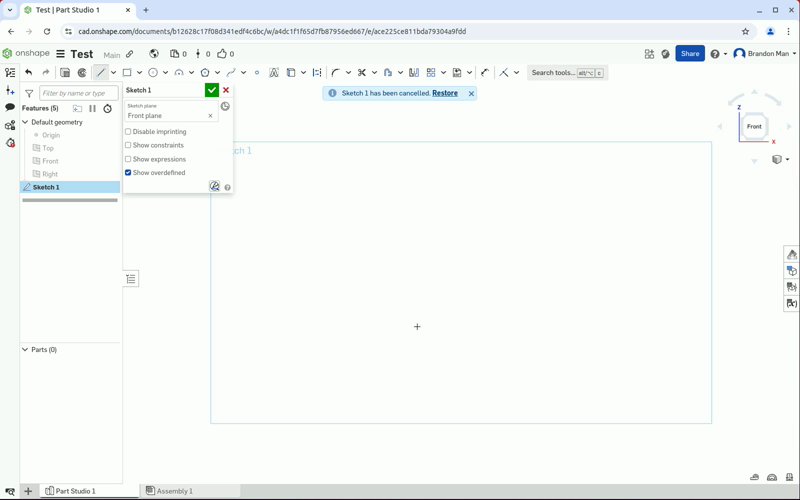
key_up(shift)
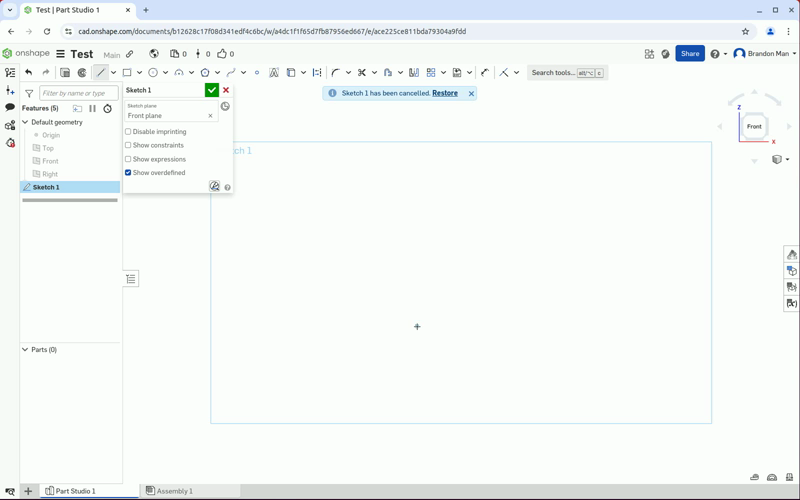
key_down(shift)
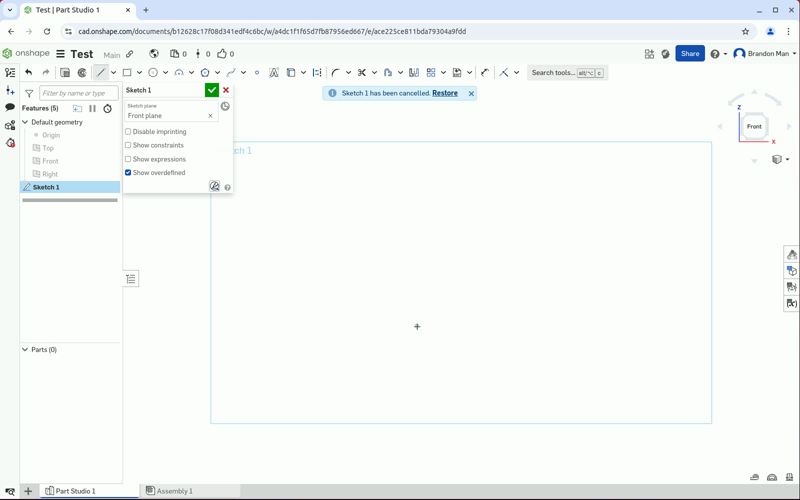
mouse_move(505, 326)
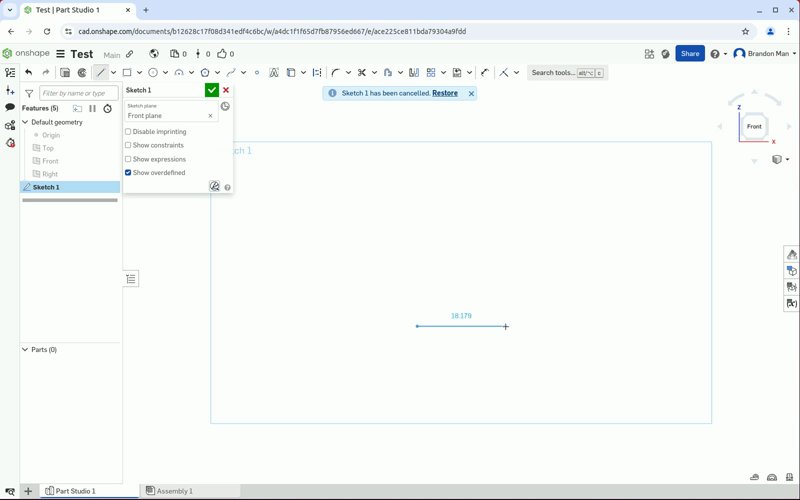
click(505, 326)
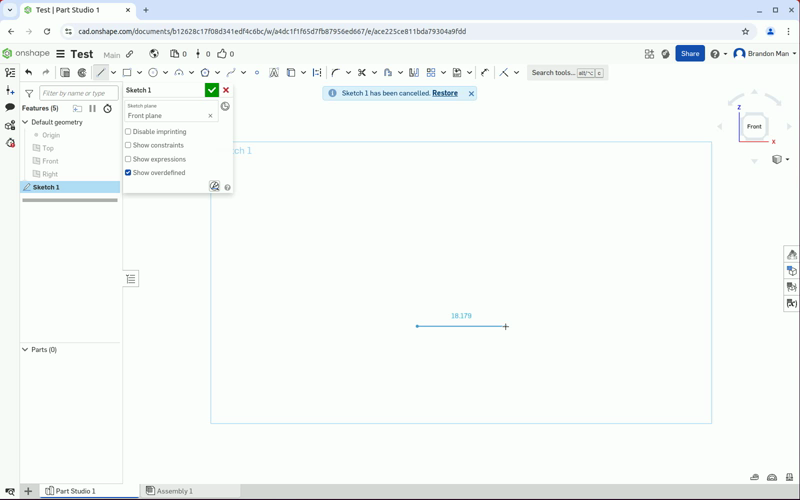
key_up(shift)
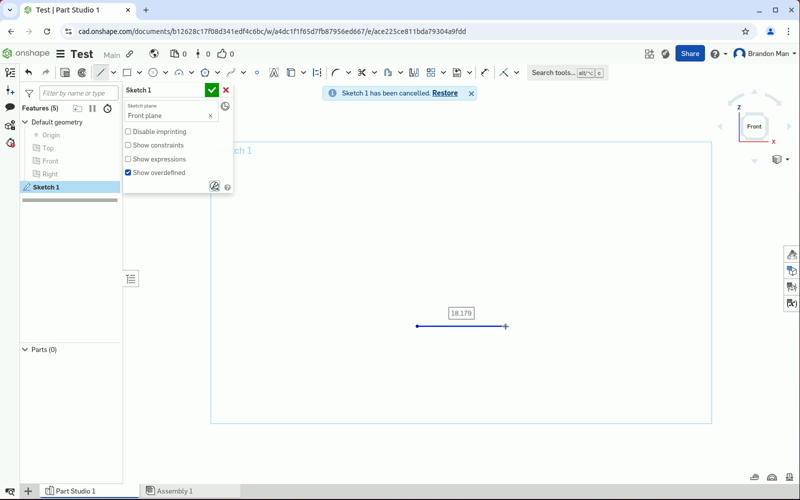
key_down(shift)
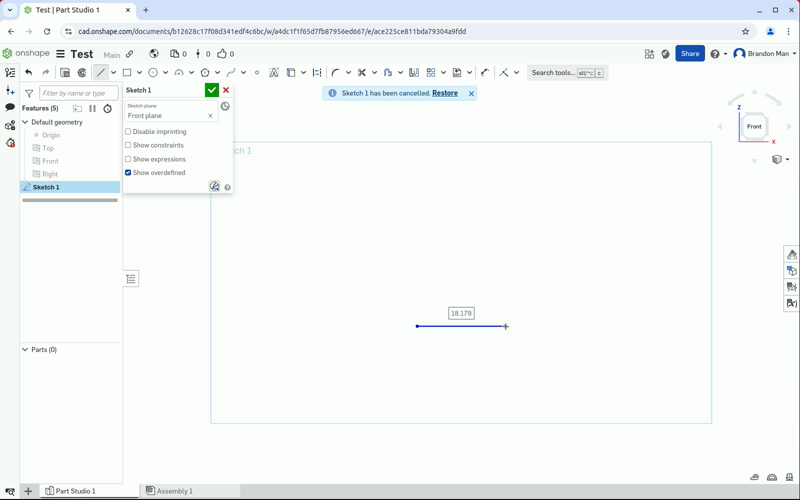
mouse_move(505, 238)
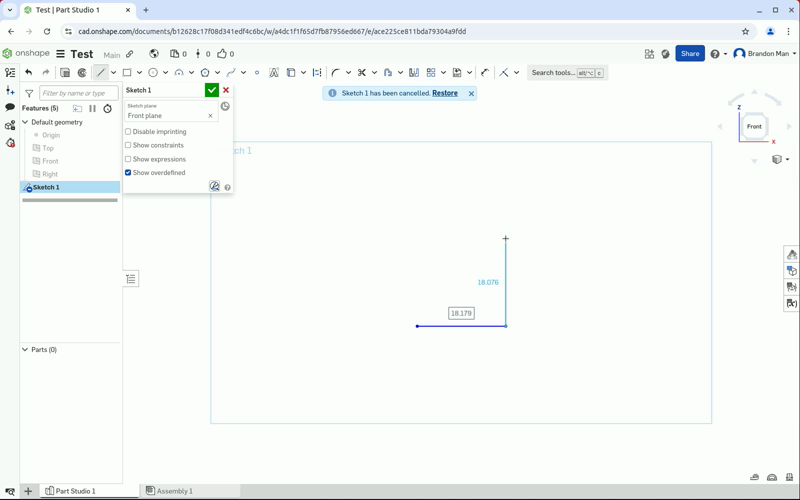
click(505, 238)
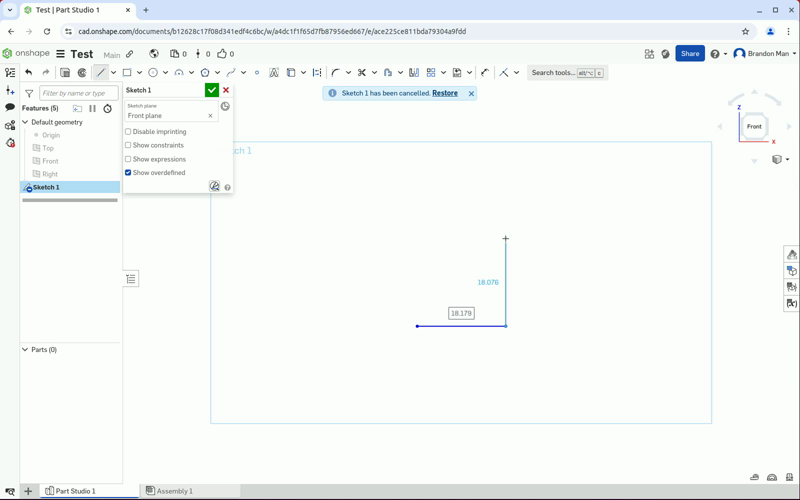
key_up(shift)
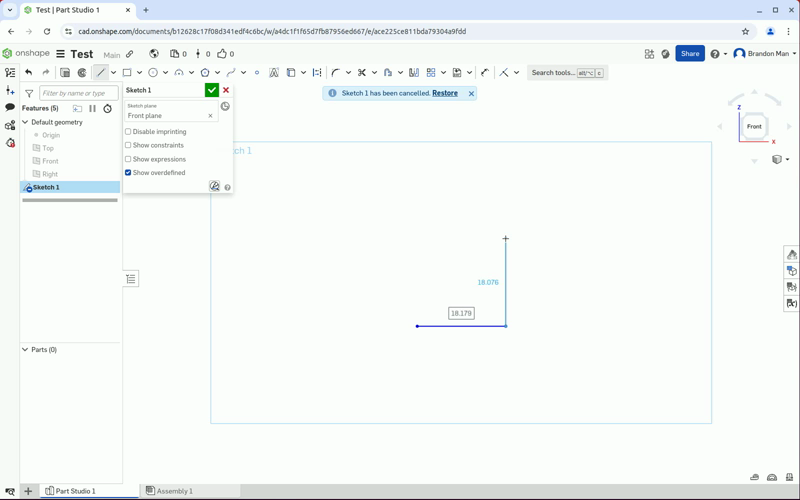
key_down(shift)
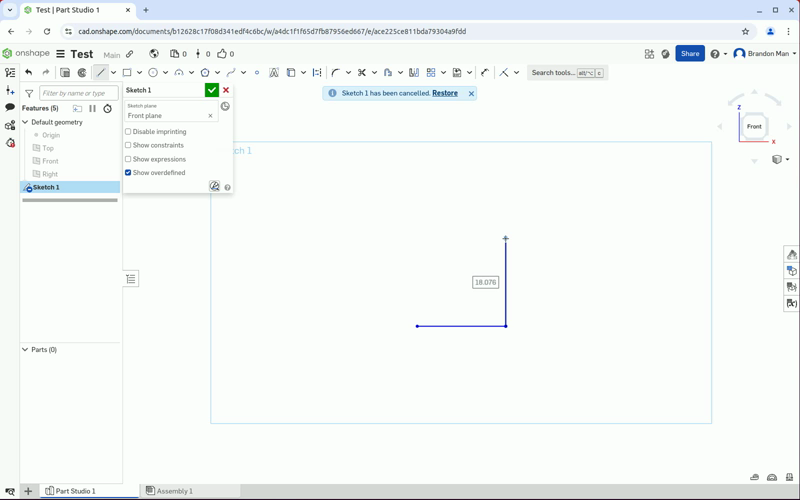
mouse_move(417, 238)
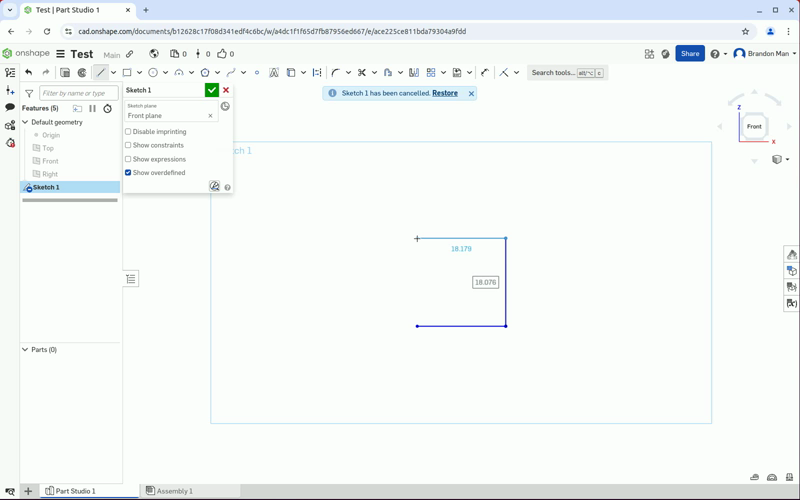
click(417, 238)
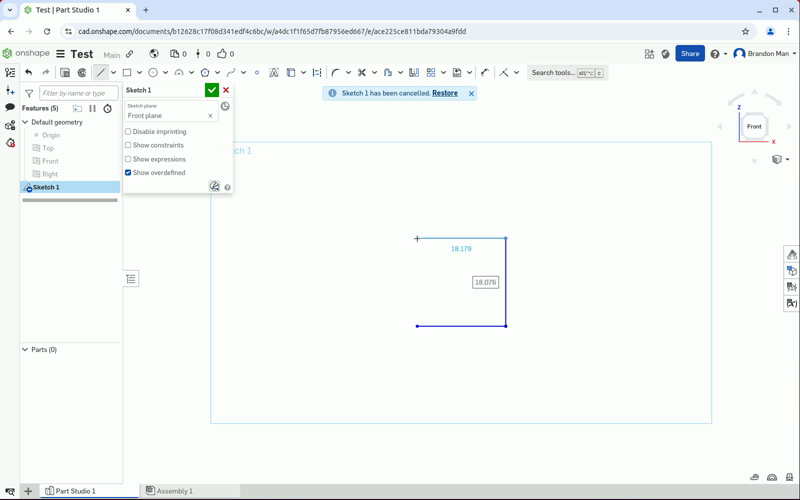
key_up(shift)
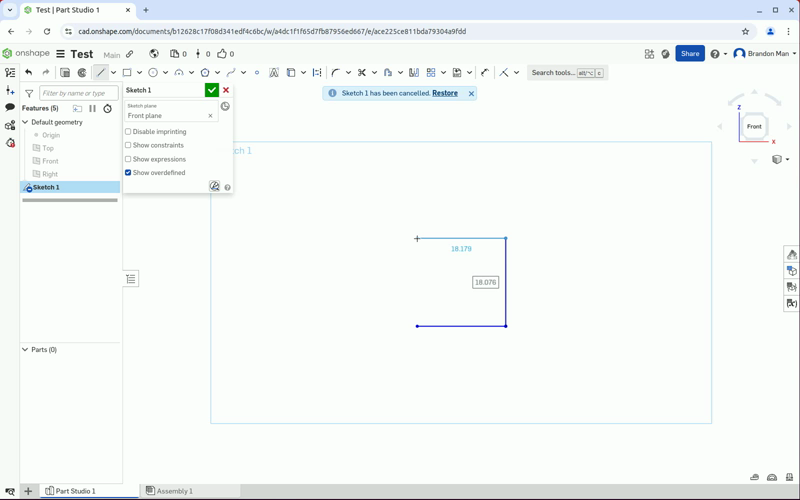
key_down(shift)
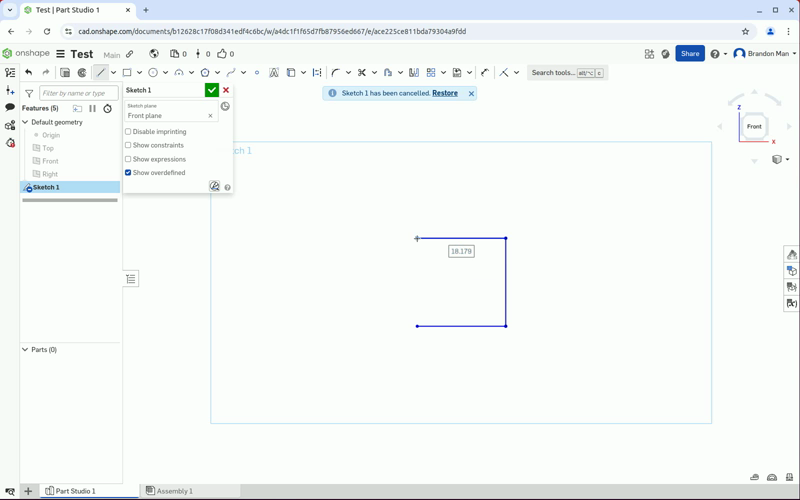
mouse_move(417, 326)
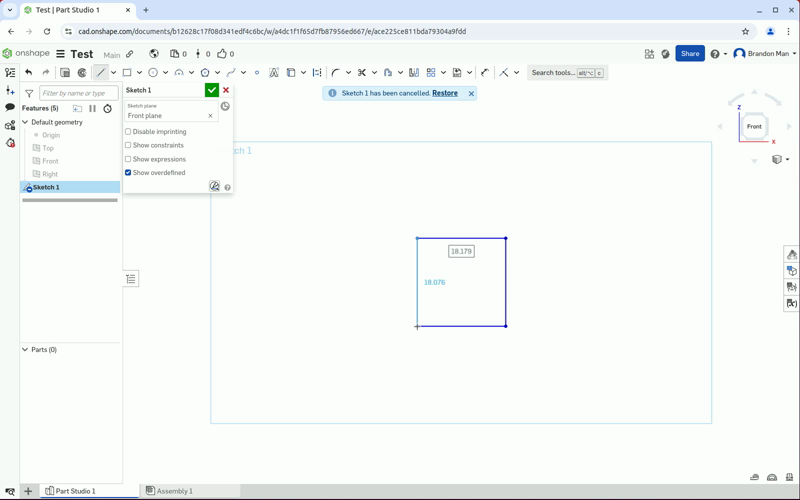
key_up(shift)
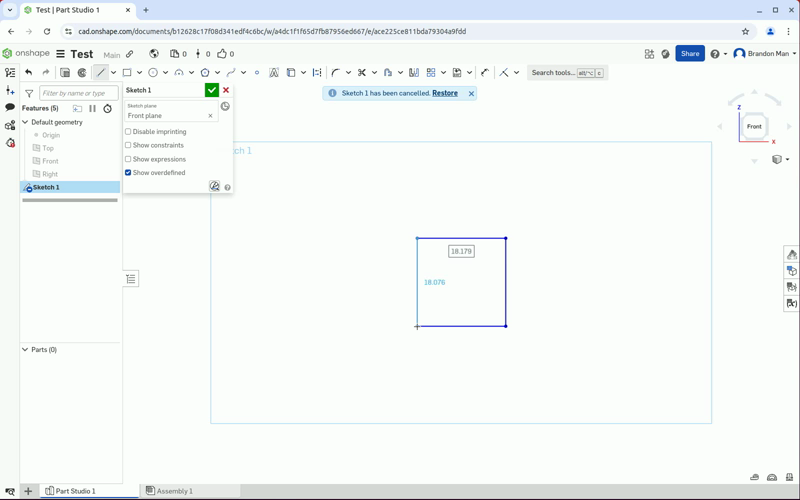
click(417, 326)
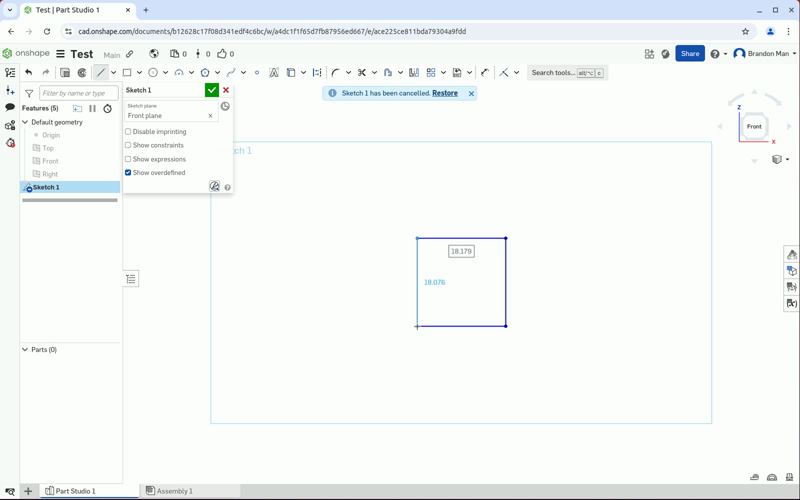
key(esc)
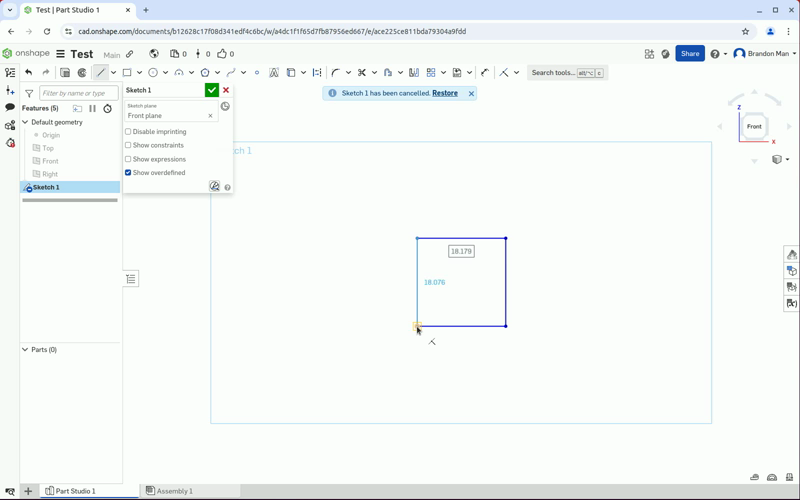
mouse_move(490, 261)
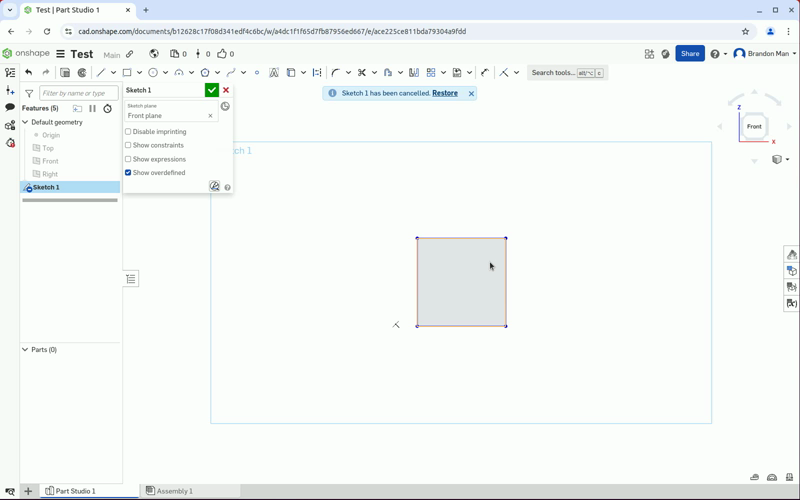
click(490, 261)
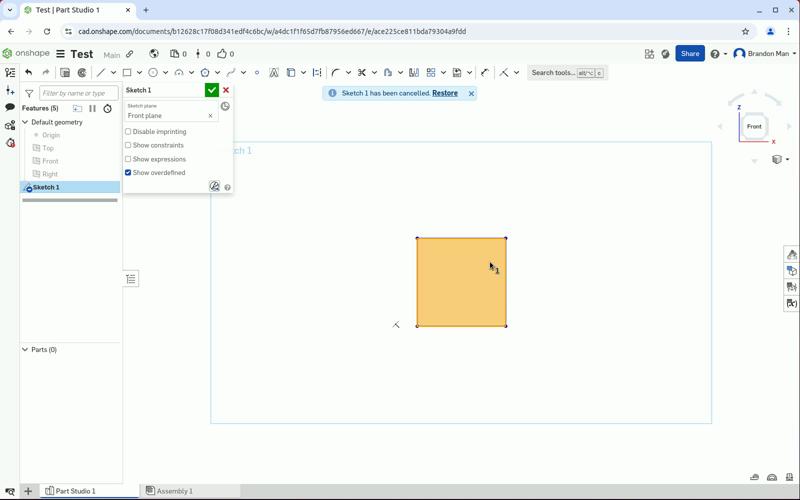
mouse_move(73, 352)
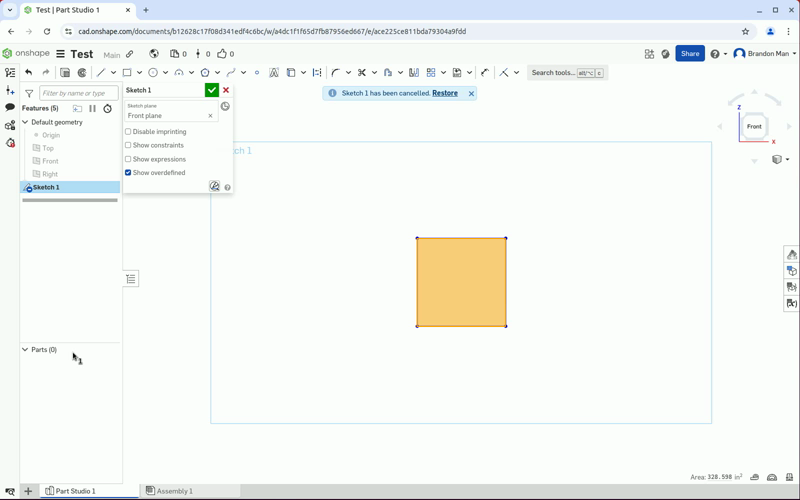
key(shift+y)
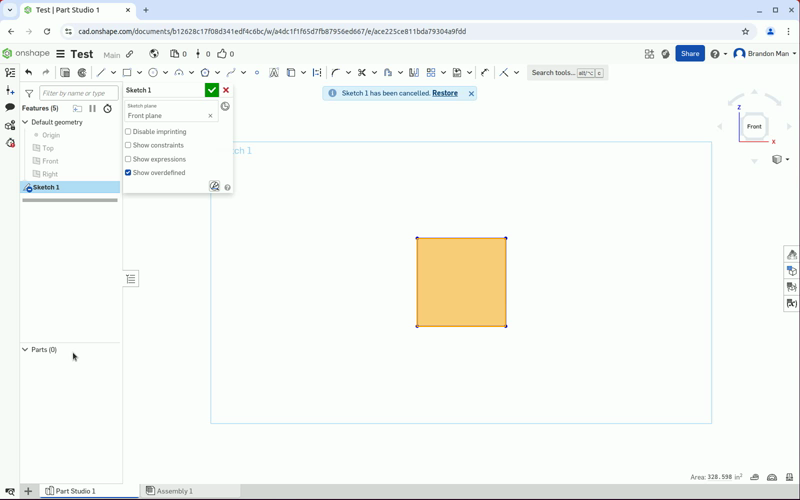
key(shift+e)
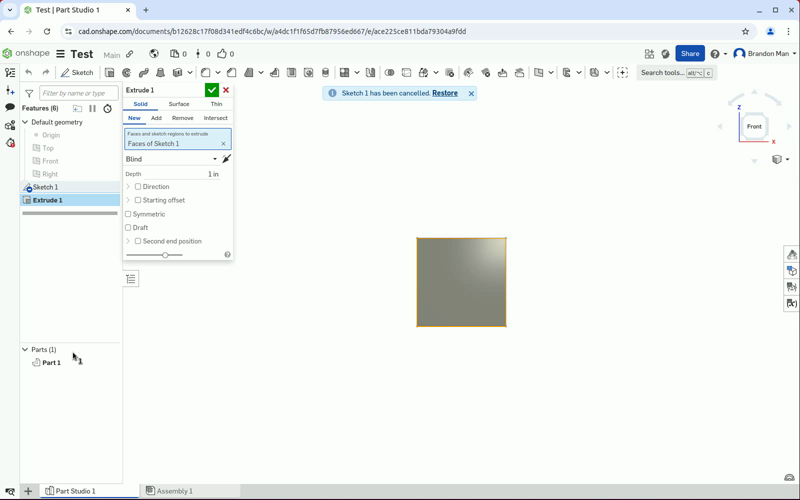
mouse_move(143, 106)
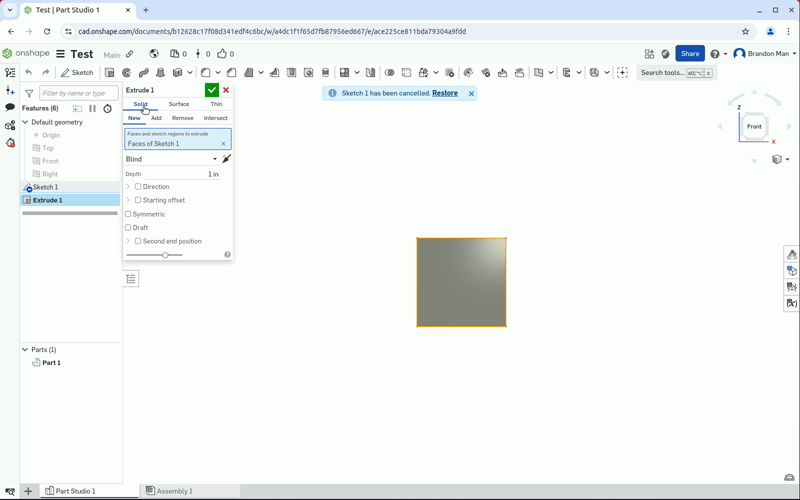
click(143, 106)
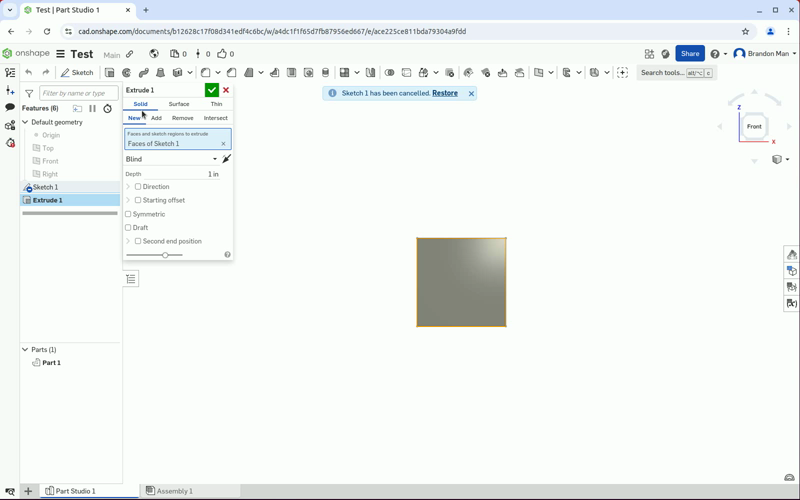
mouse_move(137, 120)
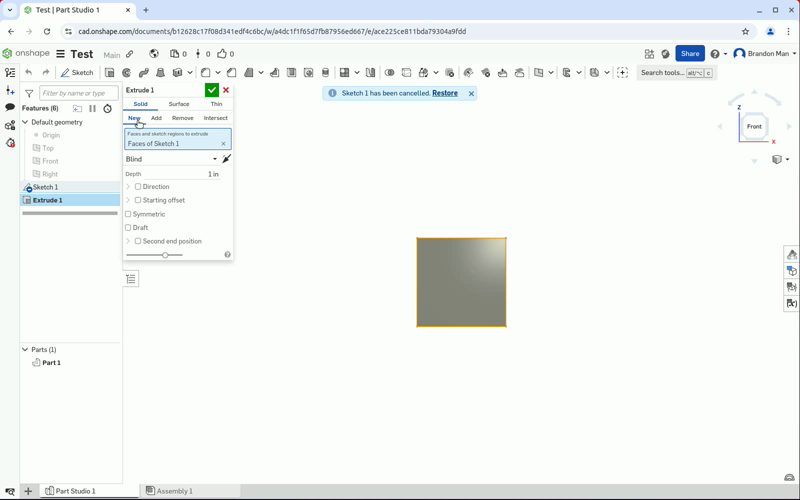
click(137, 120)
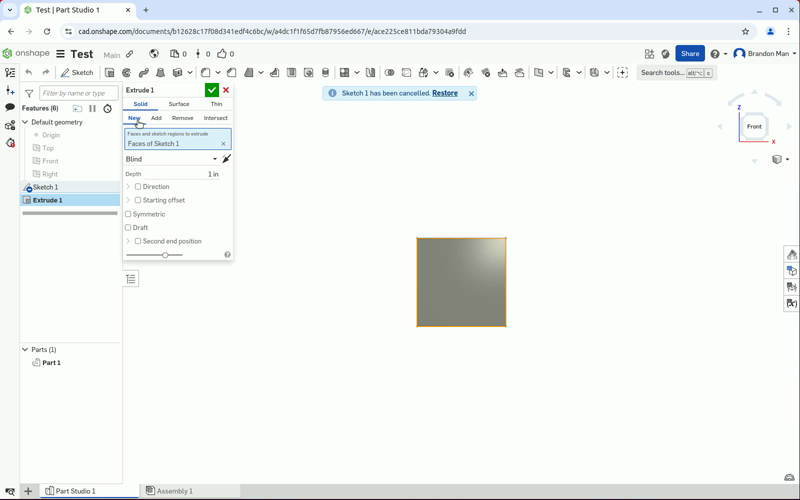
key(tab, 4)
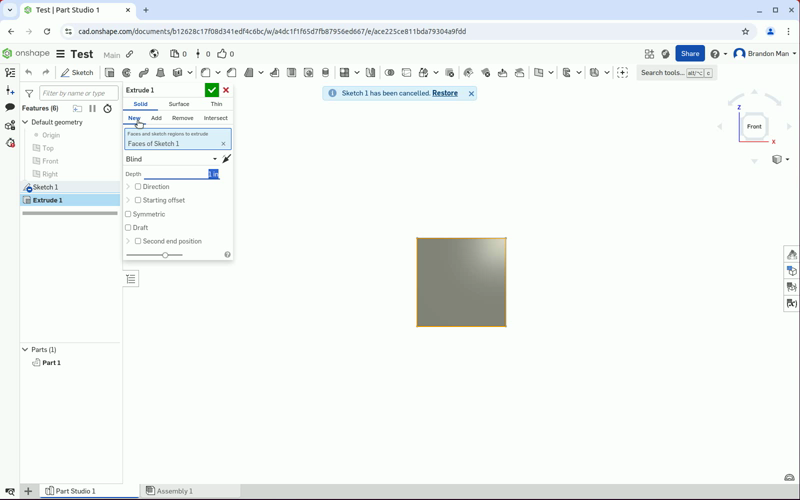
text(23.108)
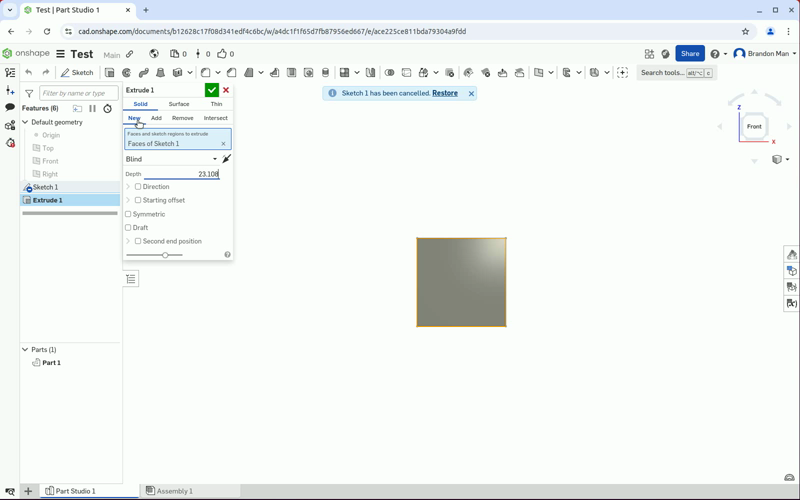
key(enter)
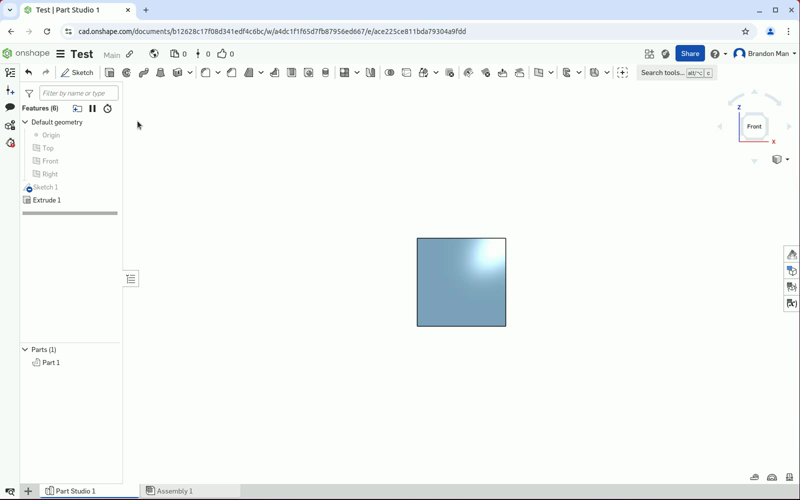
key(shift+h)
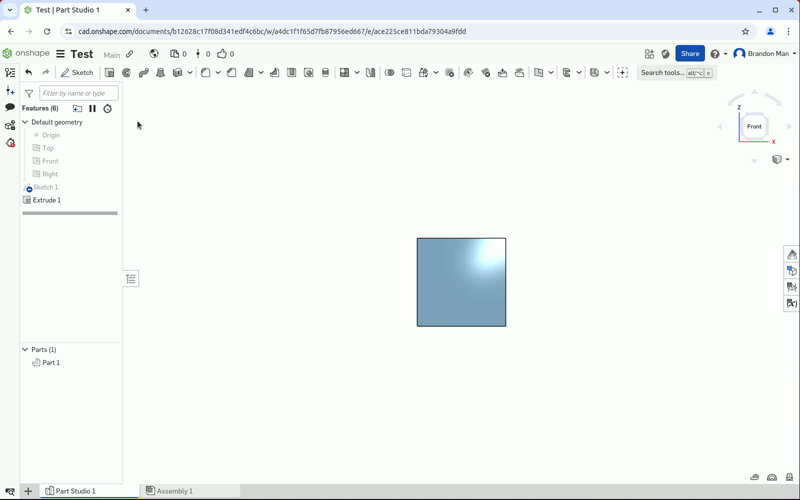
key(shift+h)
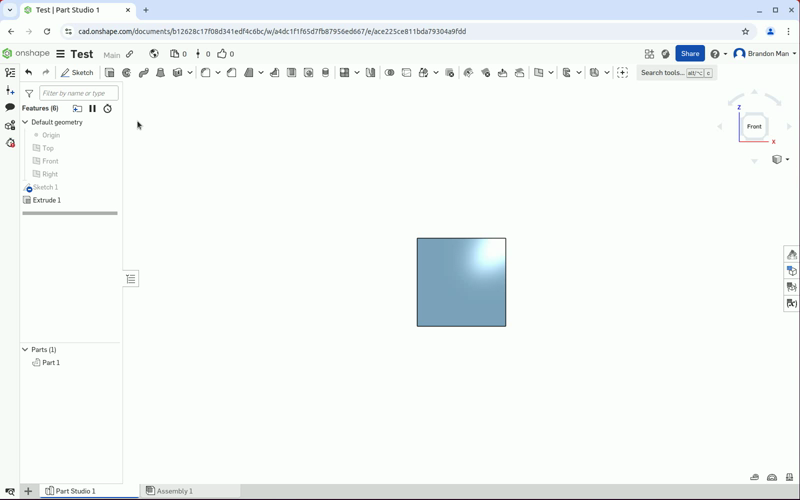
mouse_move(73, 189)
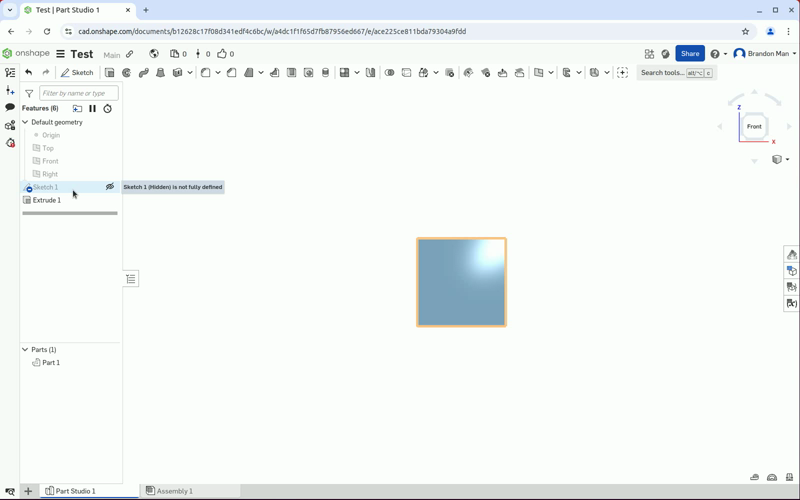
click(73, 189)
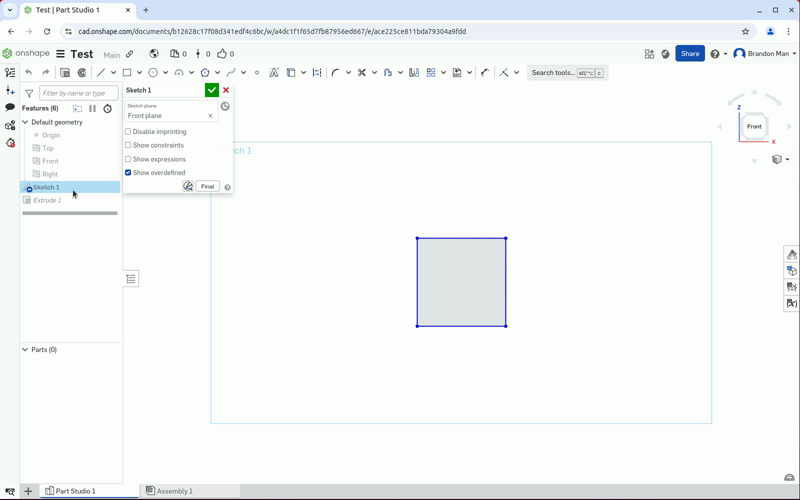
mouse_move(229, 92)
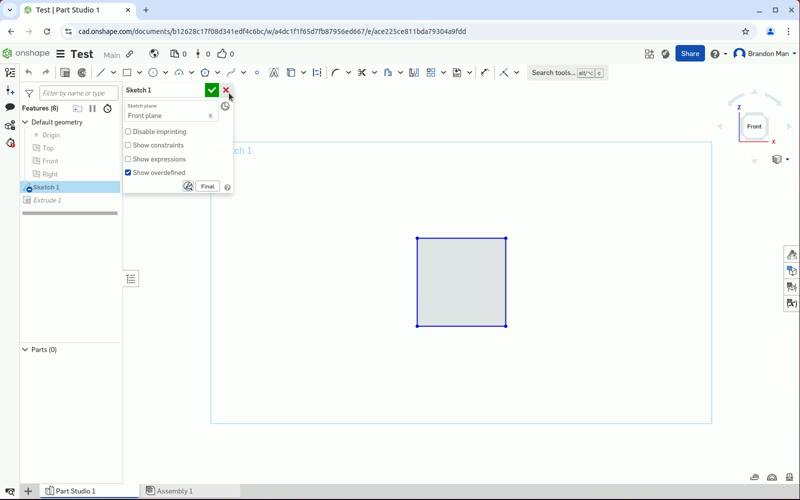
click(229, 92)
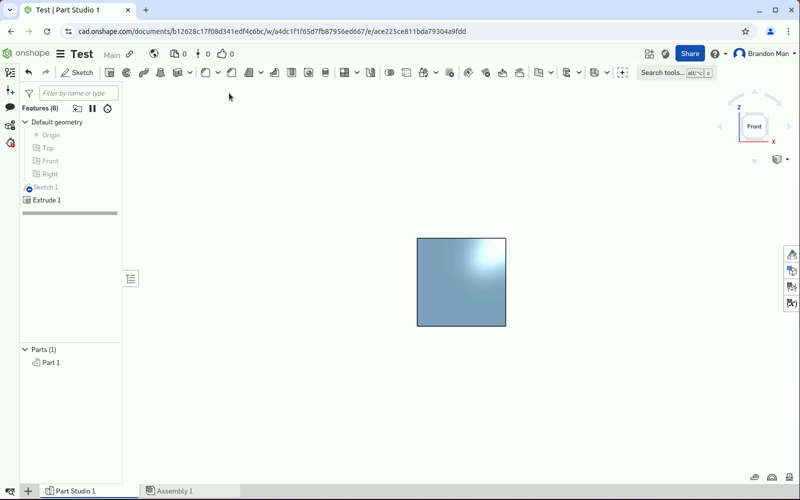
mouse_move(541, 75)
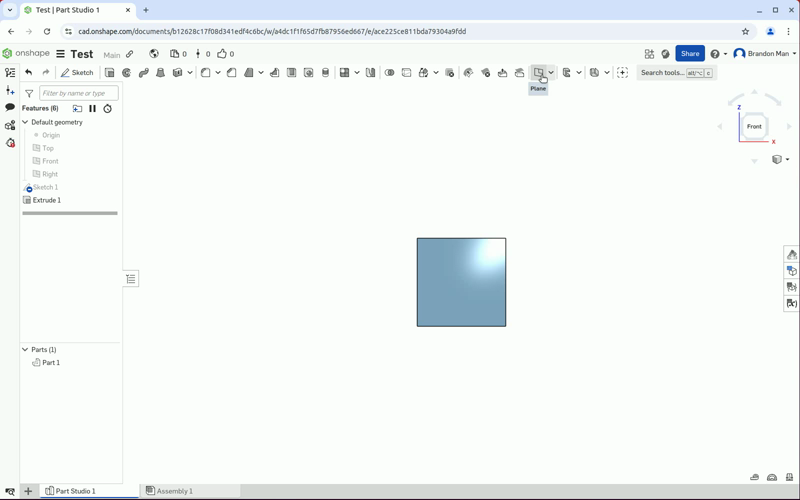
click(541, 75)
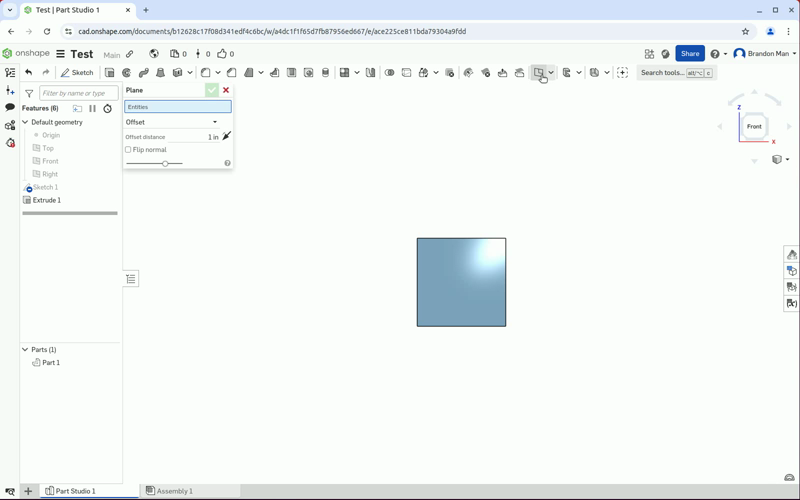
mouse_move(73, 163)
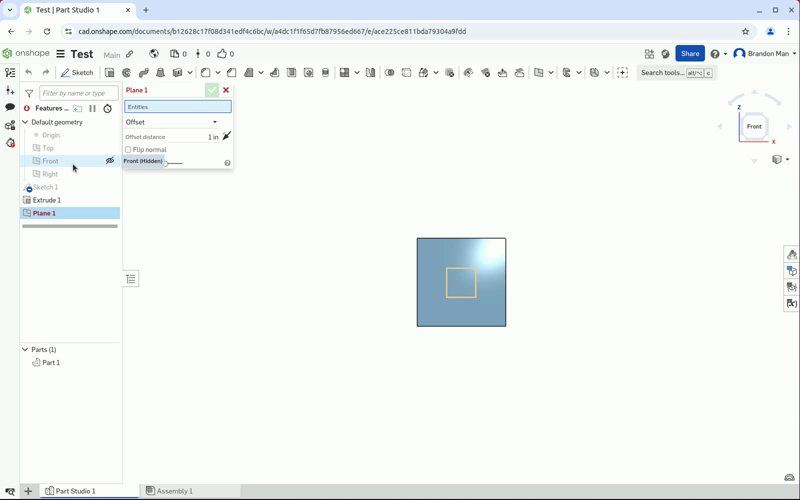
click(73, 163)
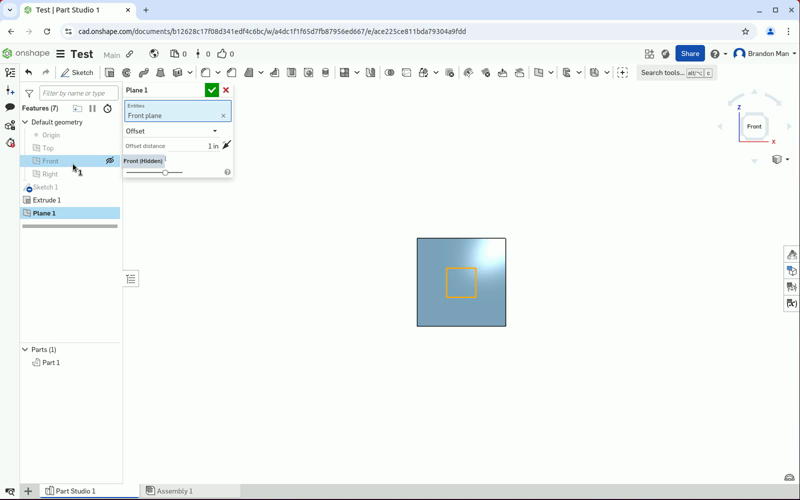
key(tab, 2)
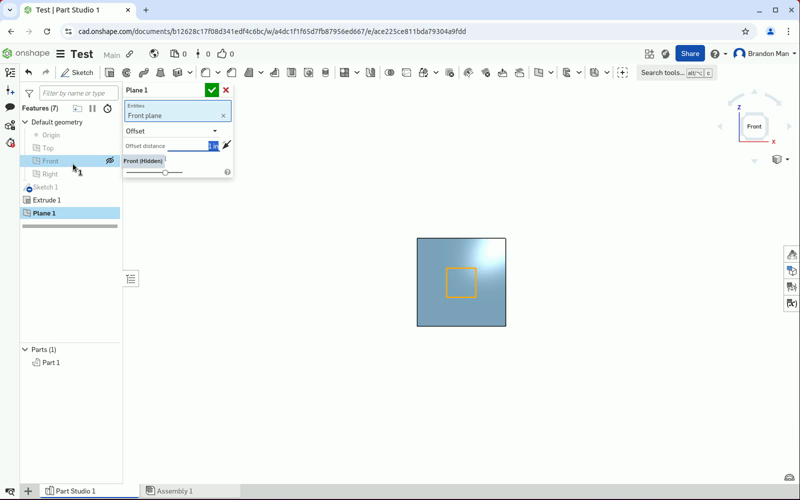
text(23.108)
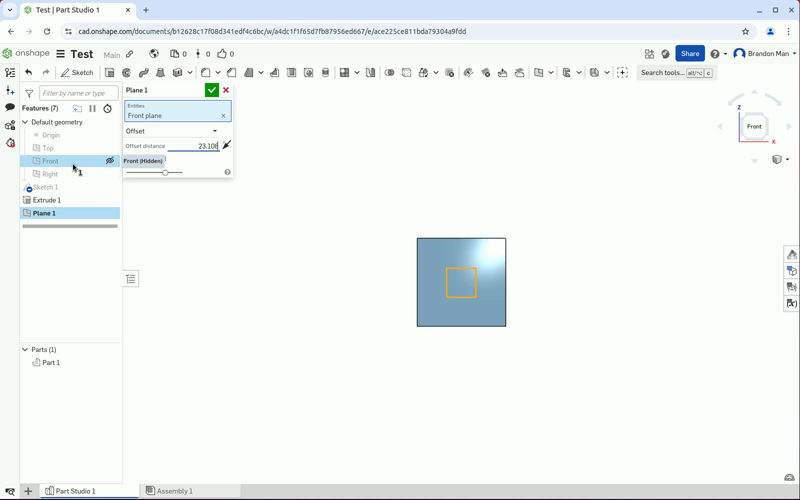
key(enter, 2)
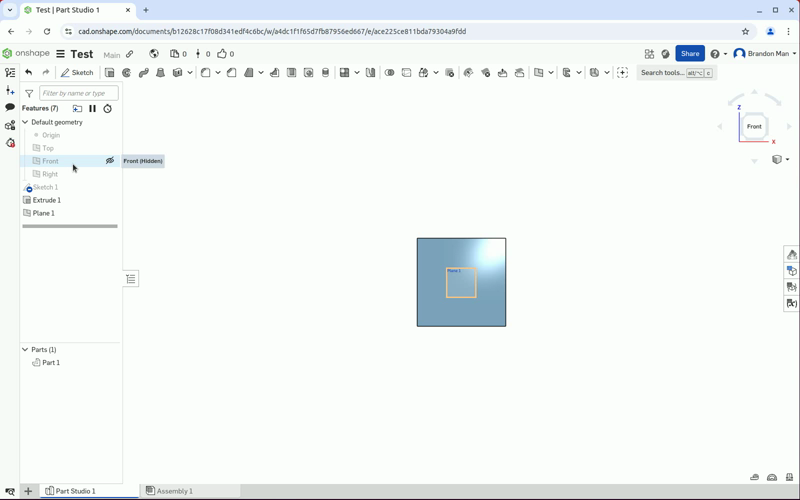
key(shift+s)
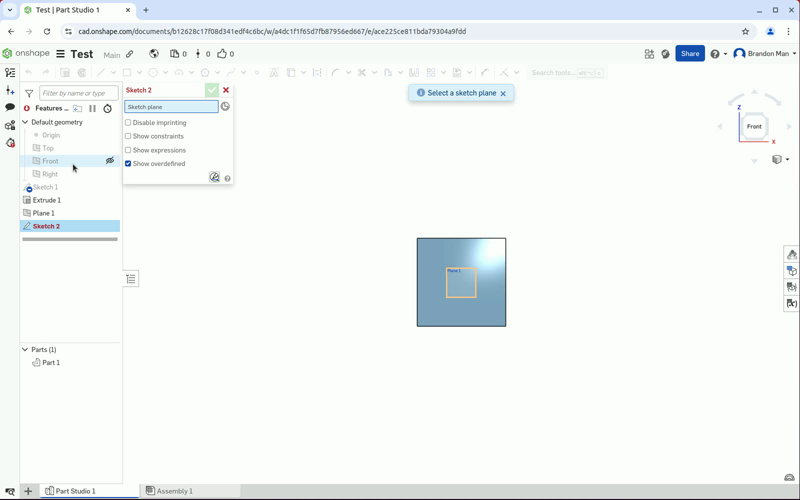
mouse_move(73, 215)
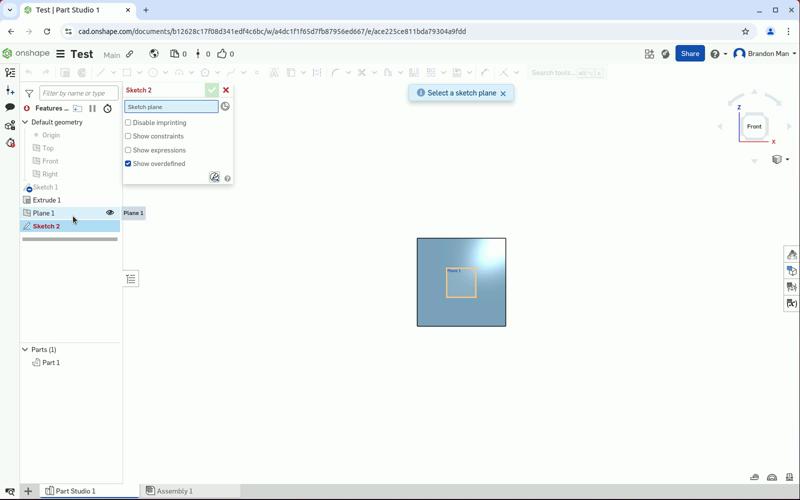
click(73, 215)
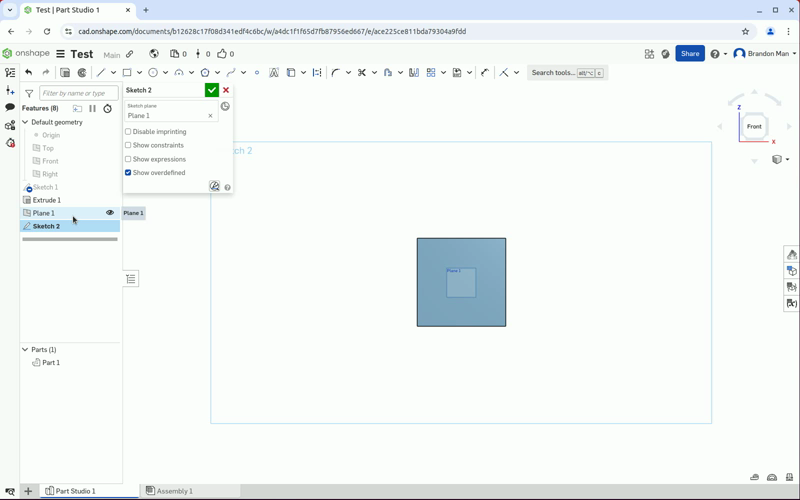
mouse_move(73, 352)
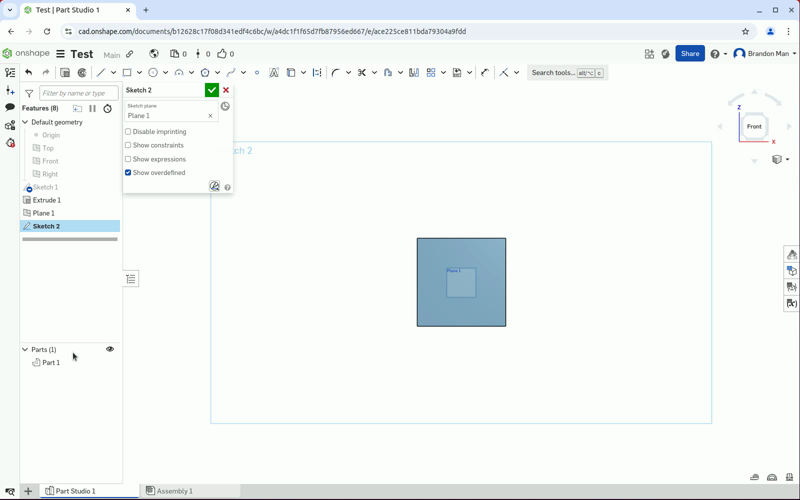
key(y)
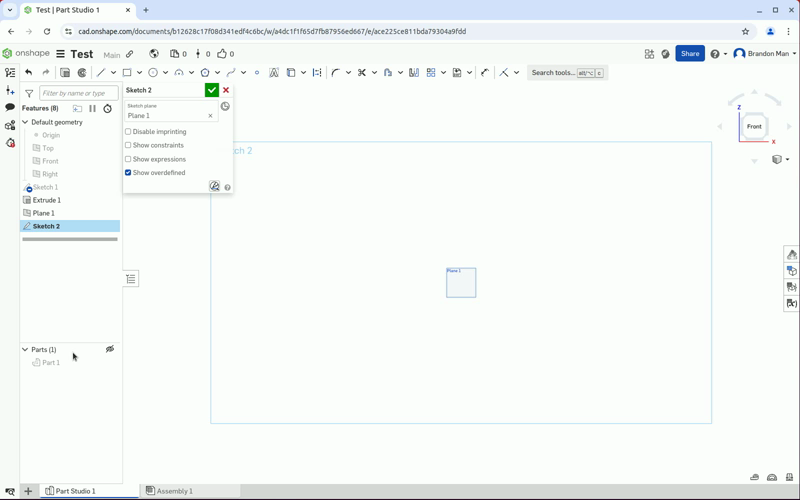
key(c)
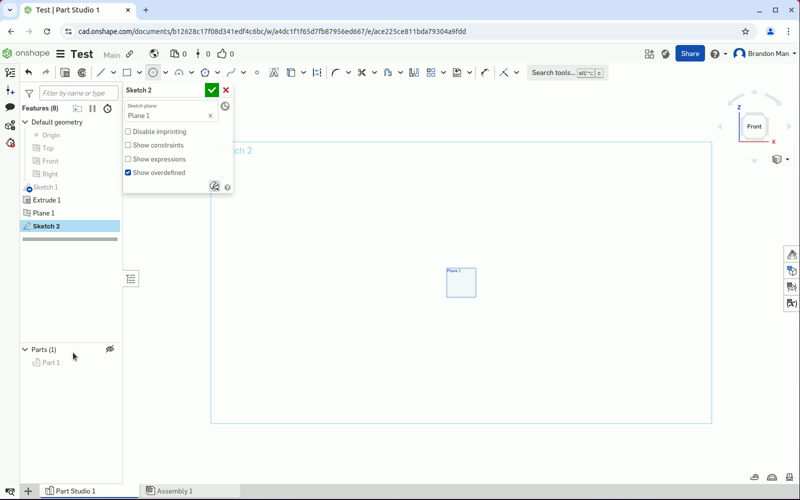
key_down(shift)
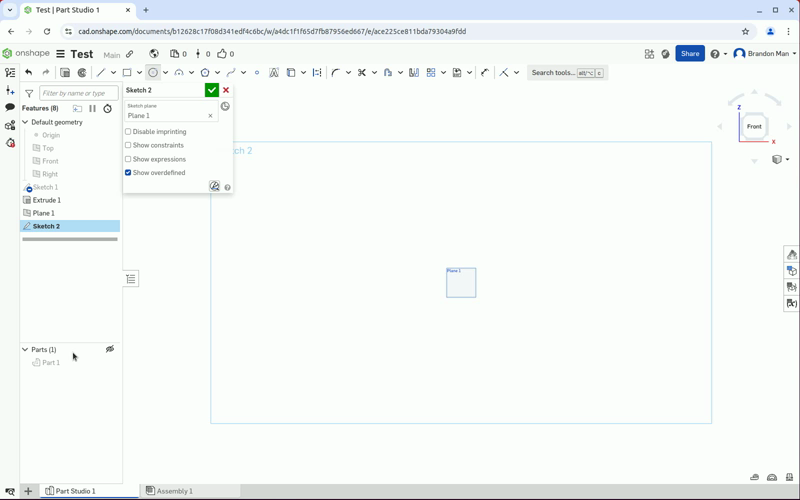
mouse_move(460, 282)
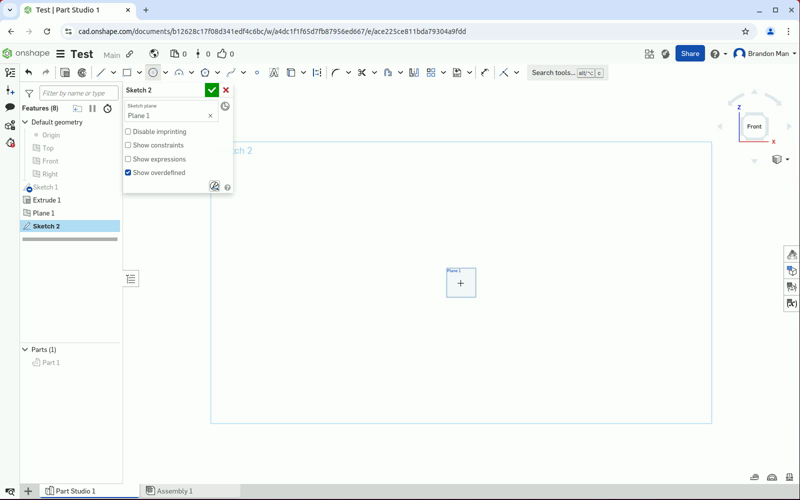
click(460, 282)
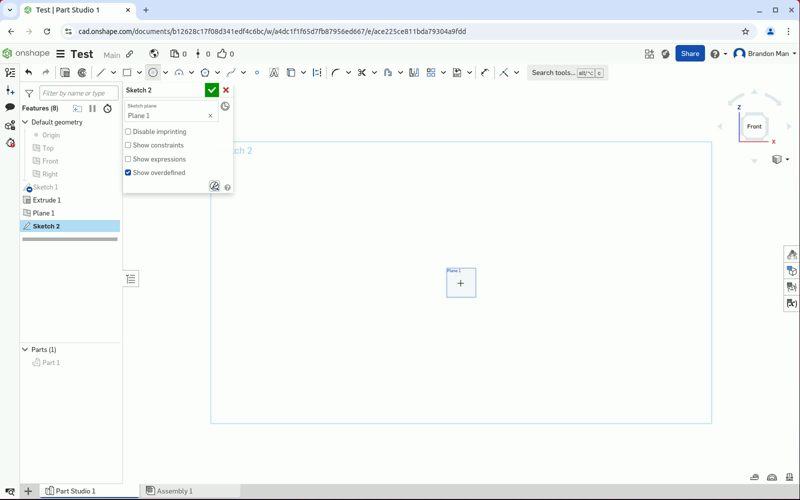
key_up(shift)
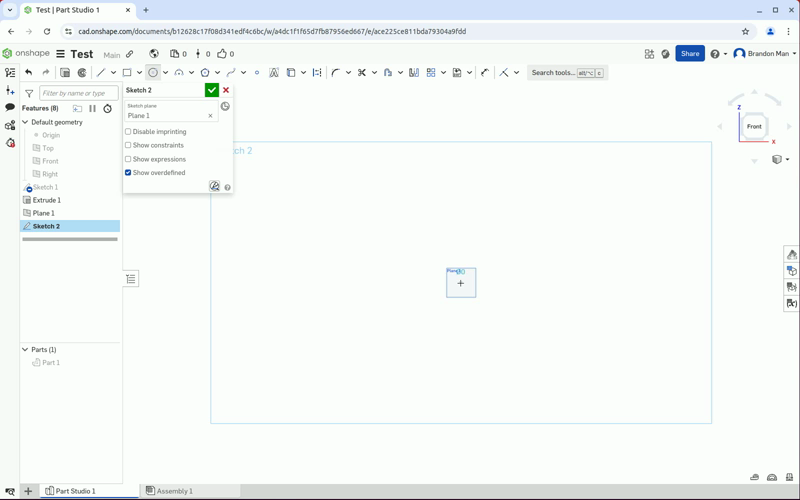
mouse_move(465, 282)
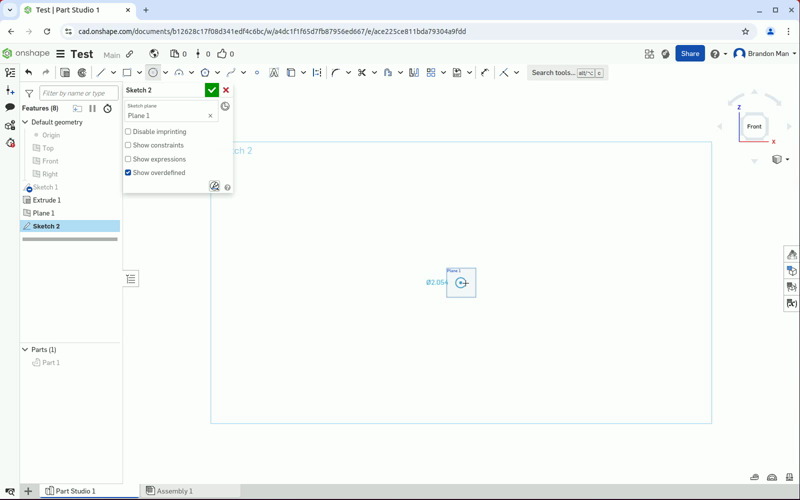
click(465, 282)
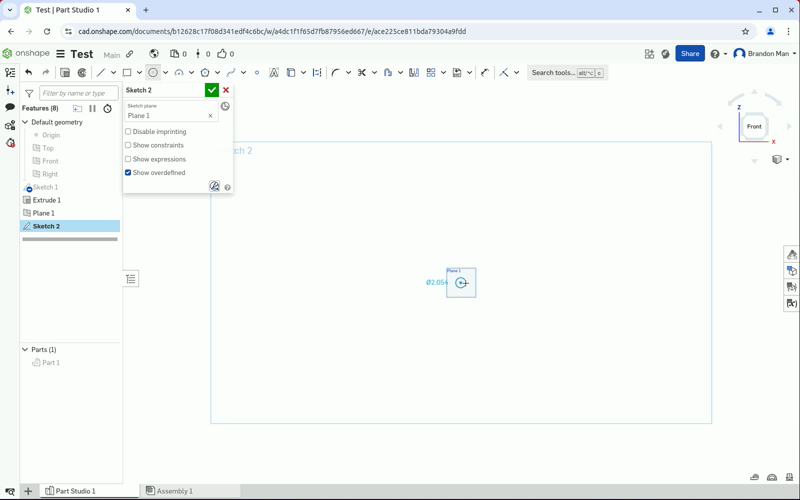
key(esc)
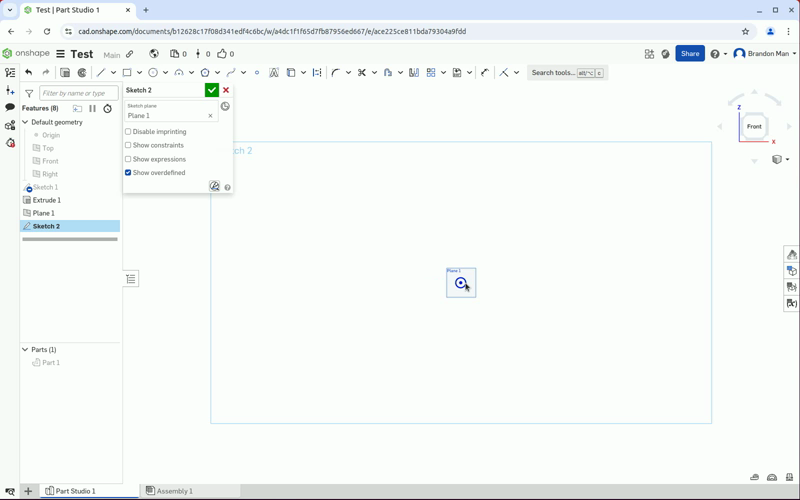
mouse_move(459, 284)
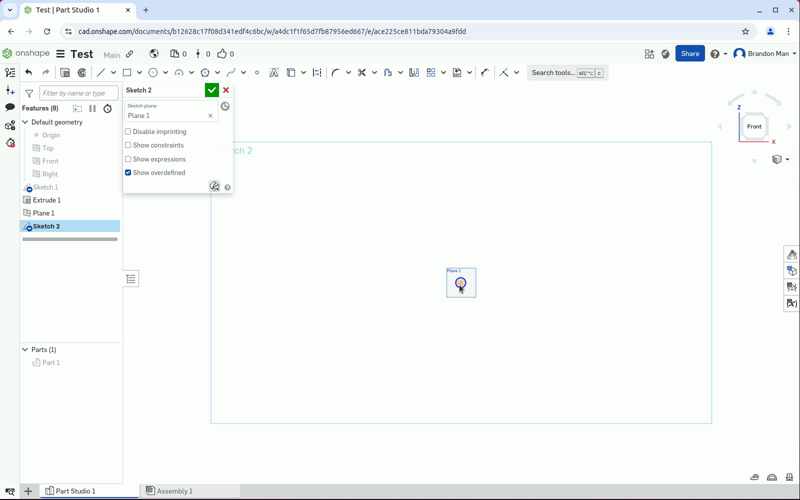
scroll(6)
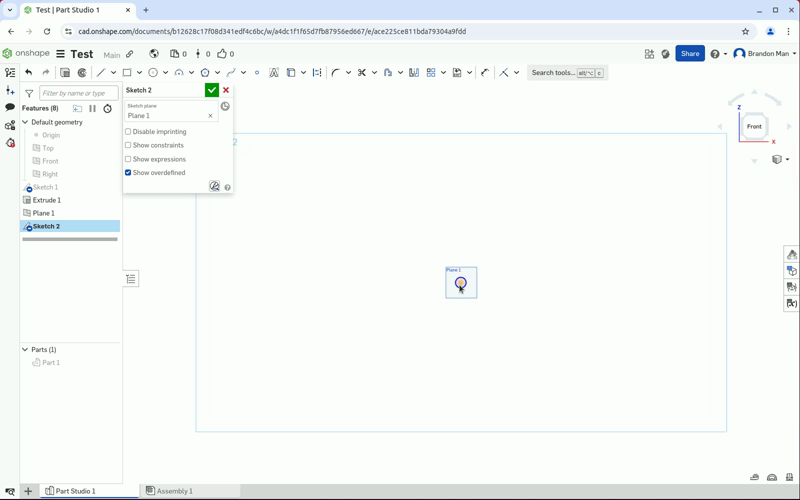
scroll(6)
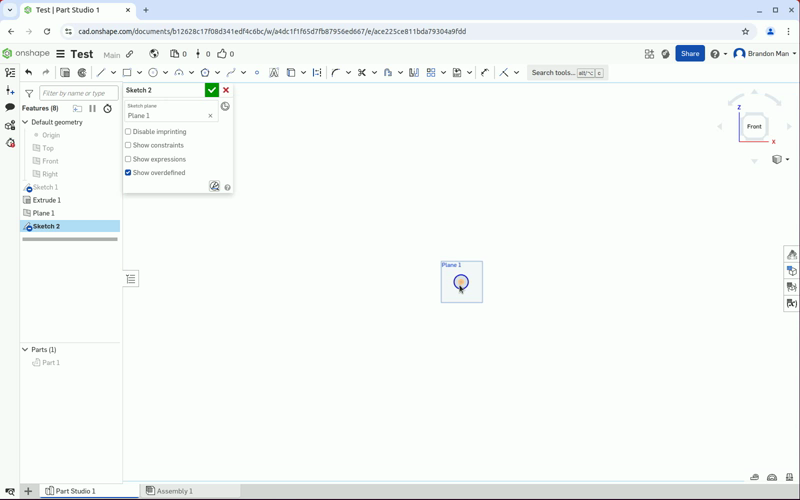
scroll(6)
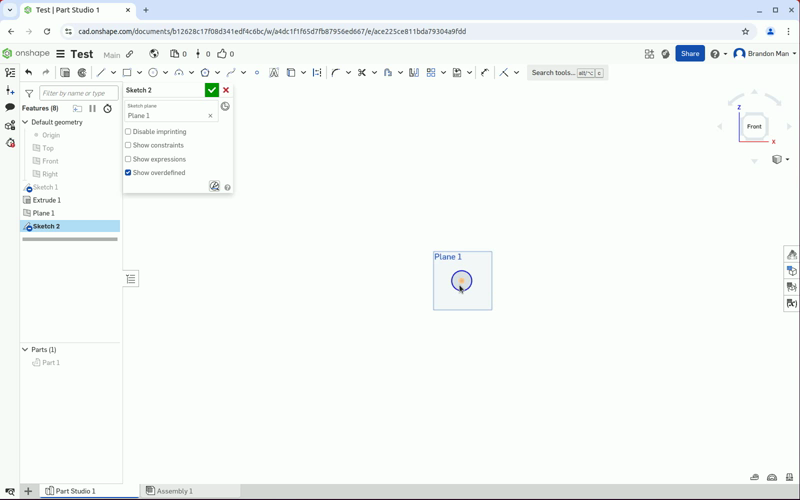
scroll(6)
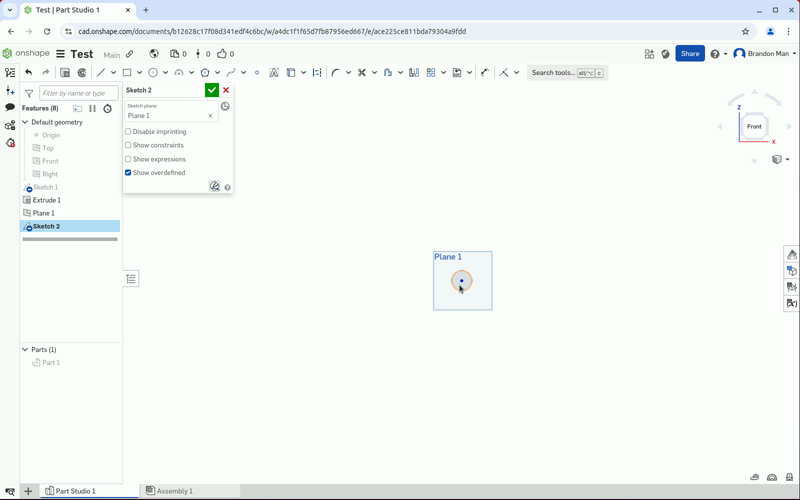
scroll(6)
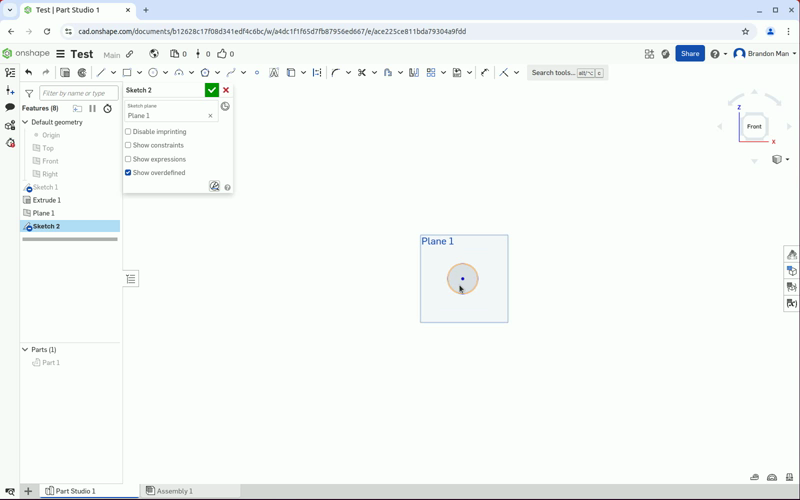
scroll(6)
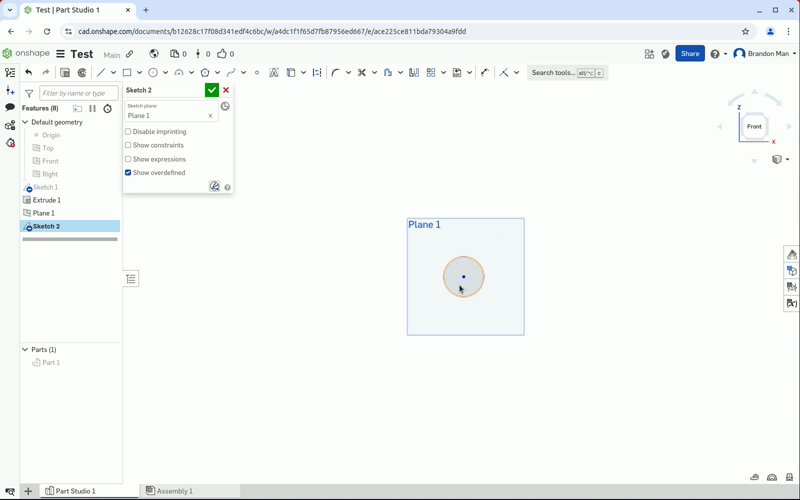
scroll(6)
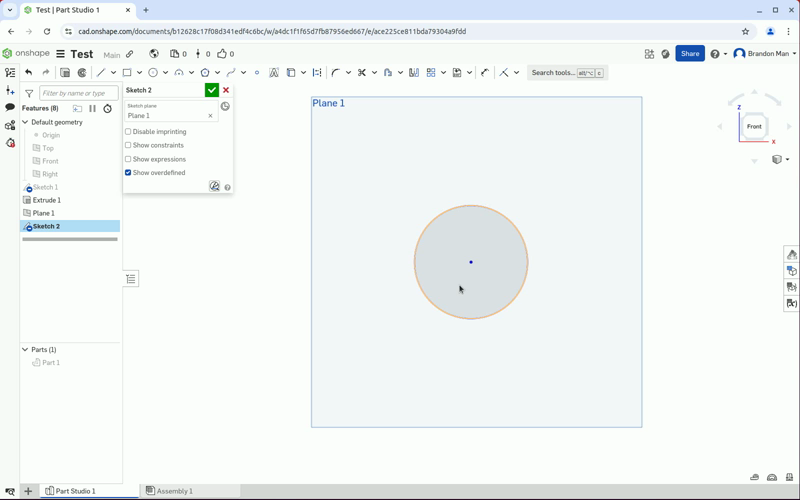
click(459, 284)
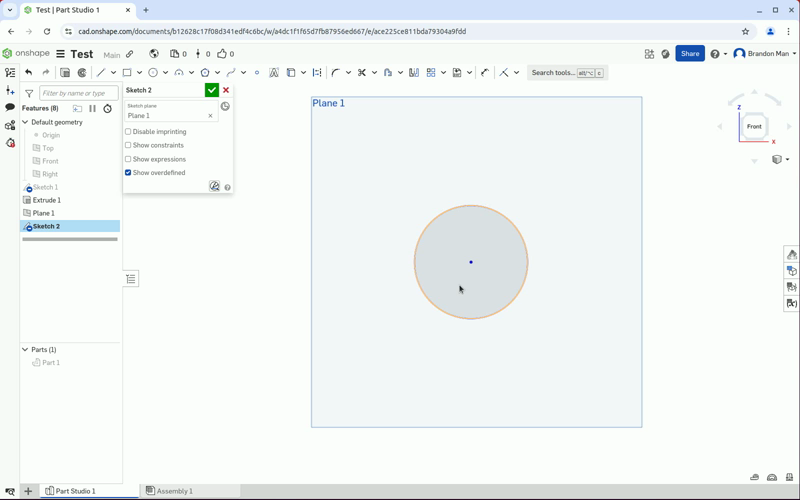
scroll(-6)
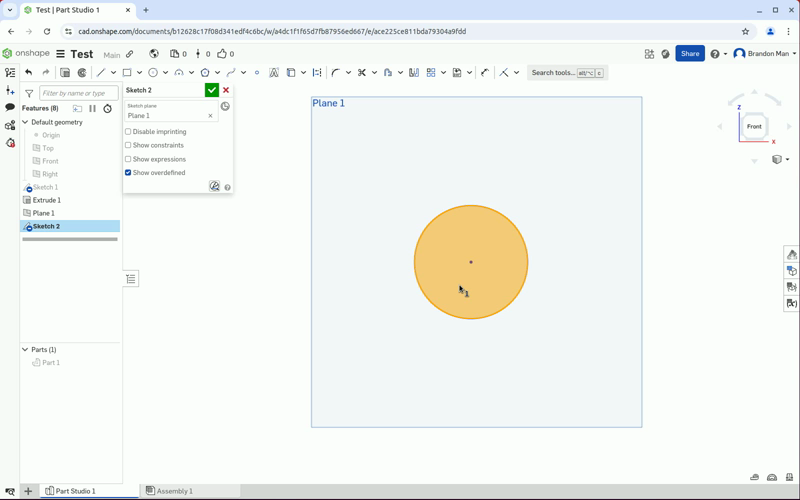
scroll(-6)
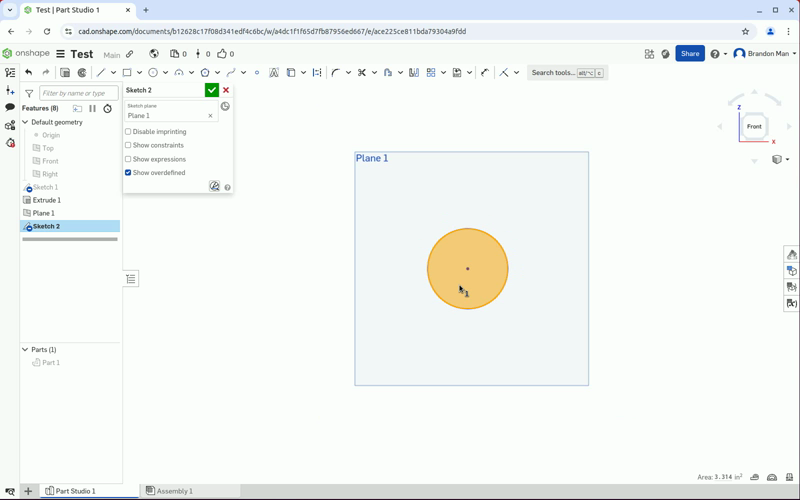
scroll(-6)
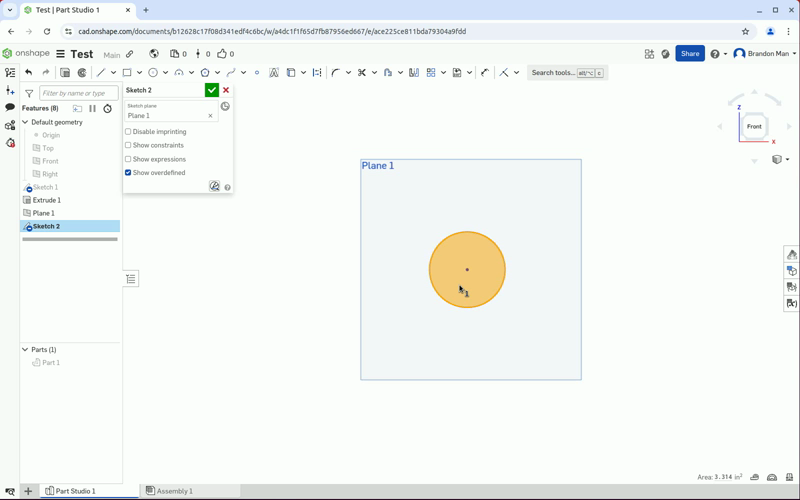
scroll(-6)
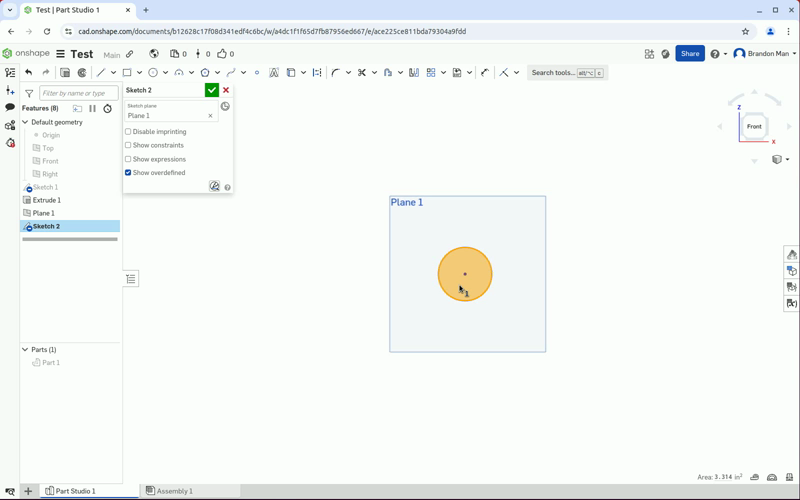
scroll(-6)
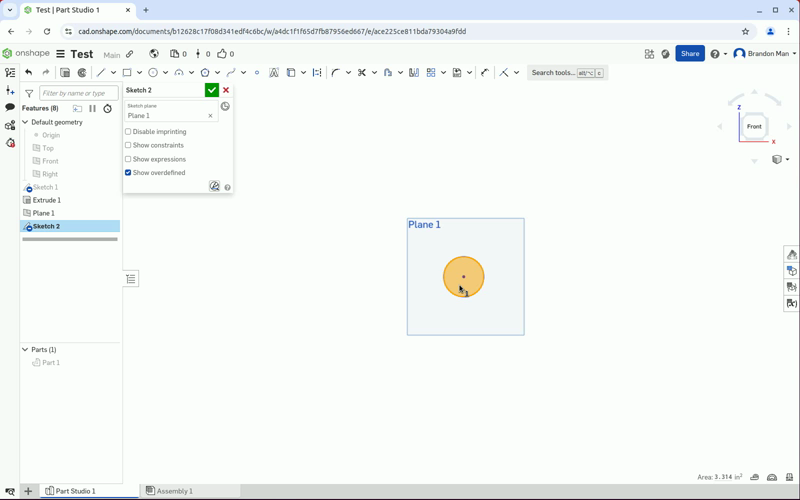
scroll(-6)
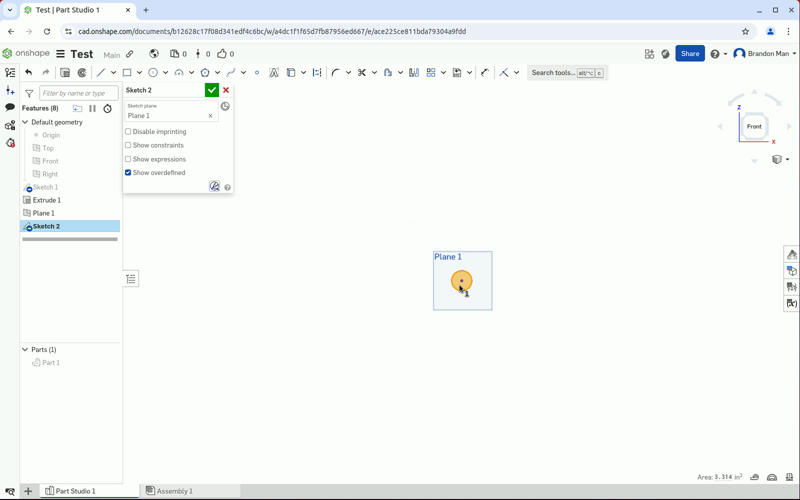
scroll(-6)
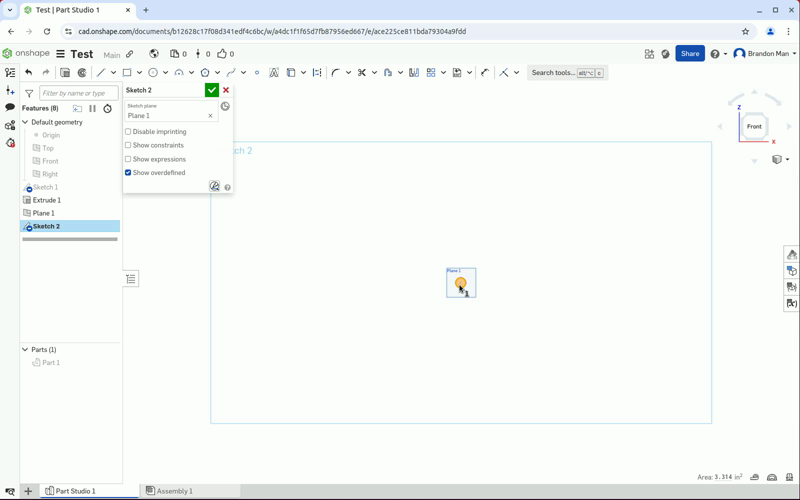
mouse_move(73, 352)
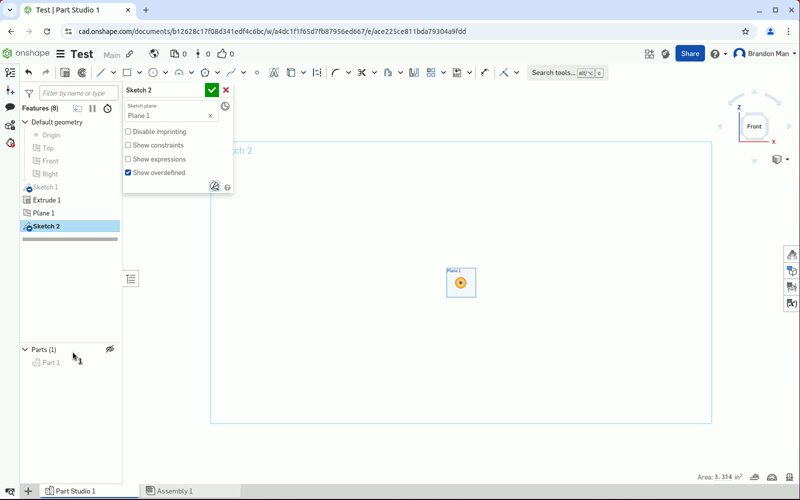
key(shift+y)
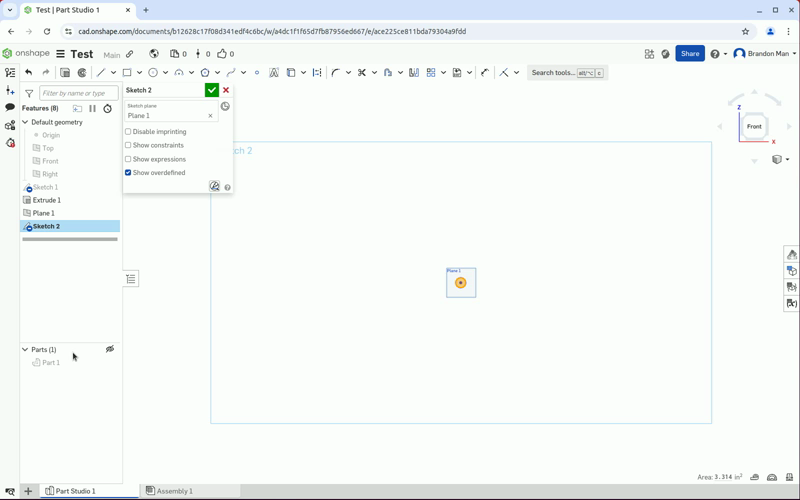
key(shift+e)
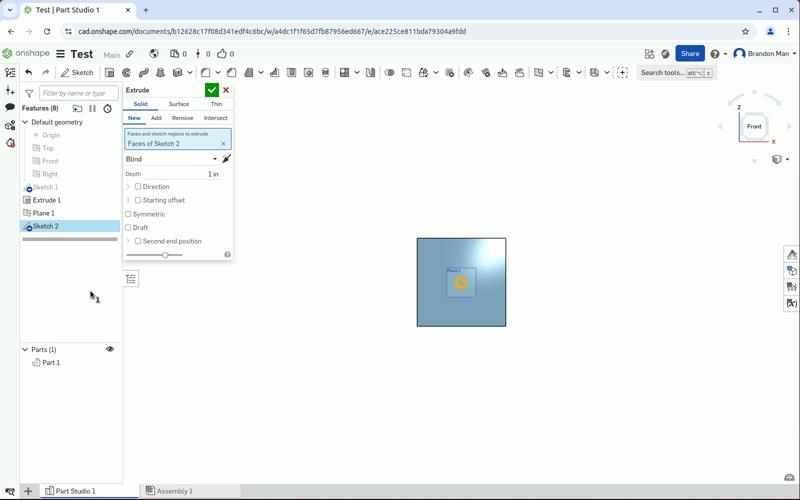
mouse_move(143, 106)
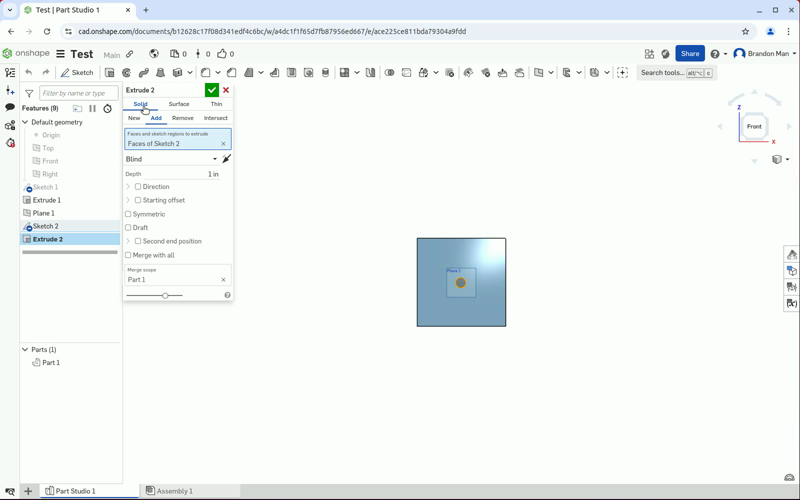
click(143, 106)
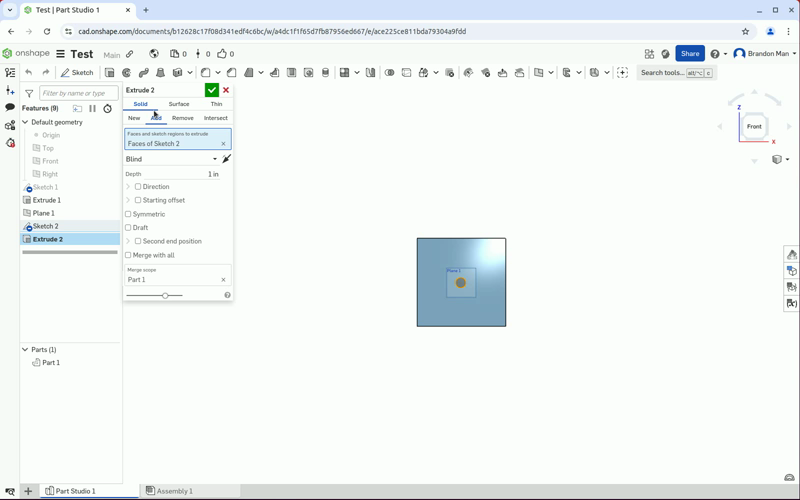
mouse_move(186, 120)
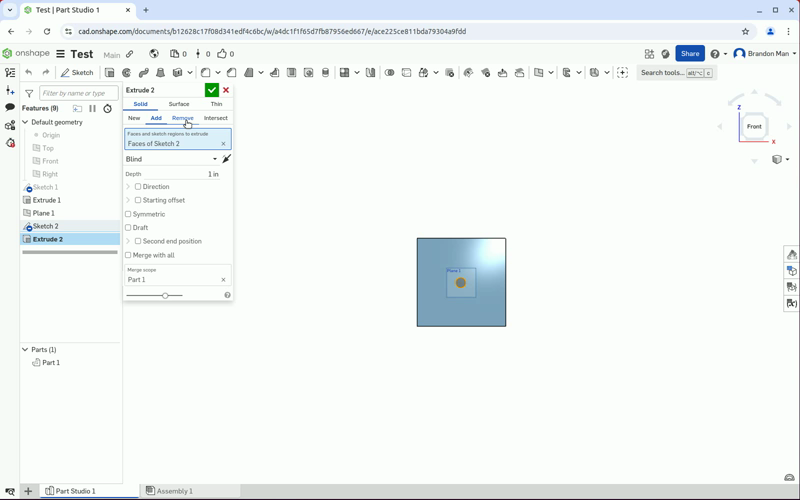
click(186, 120)
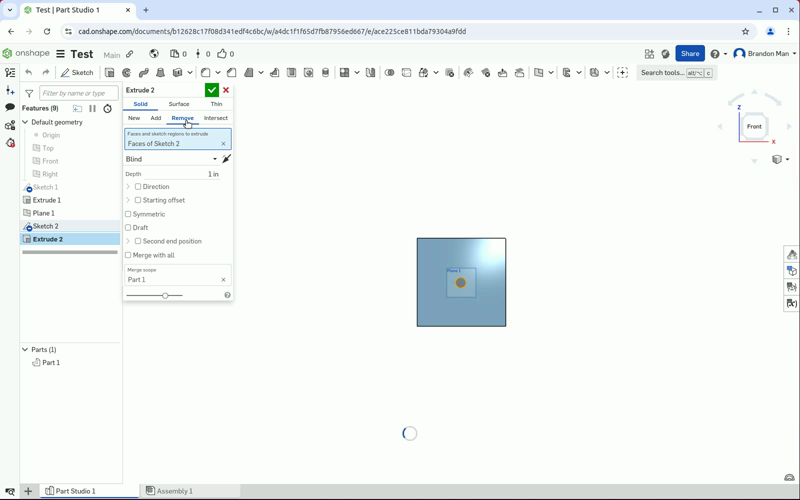
key(tab, 4)
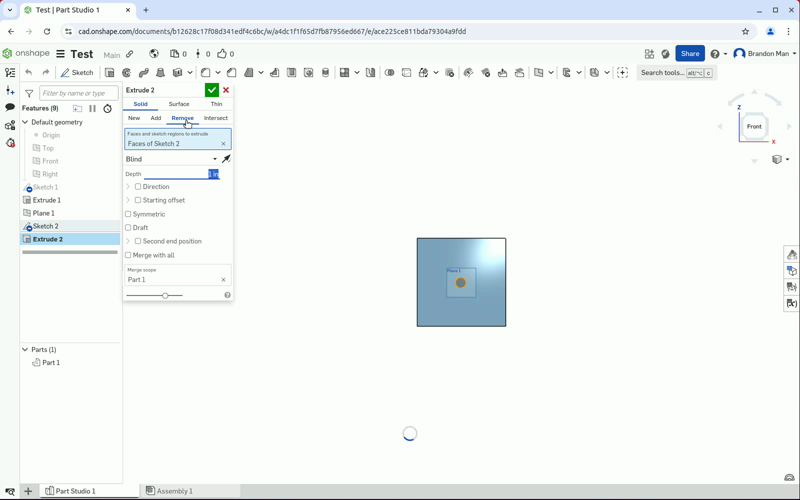
text(1.685)
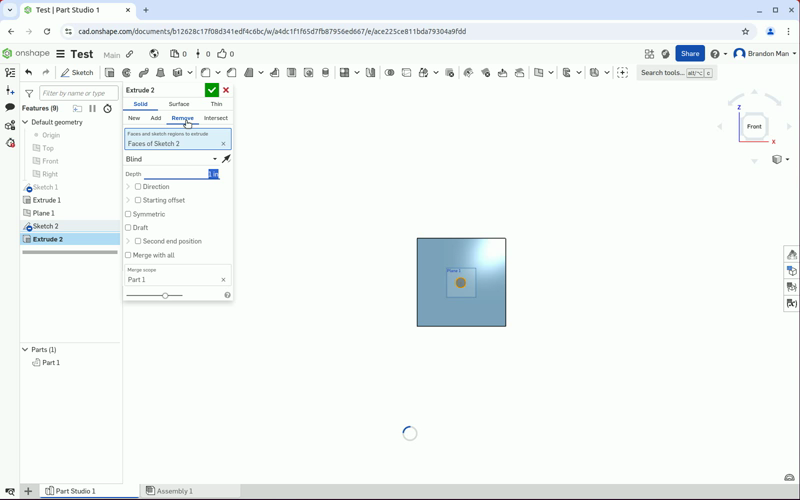
key(tab, 6)
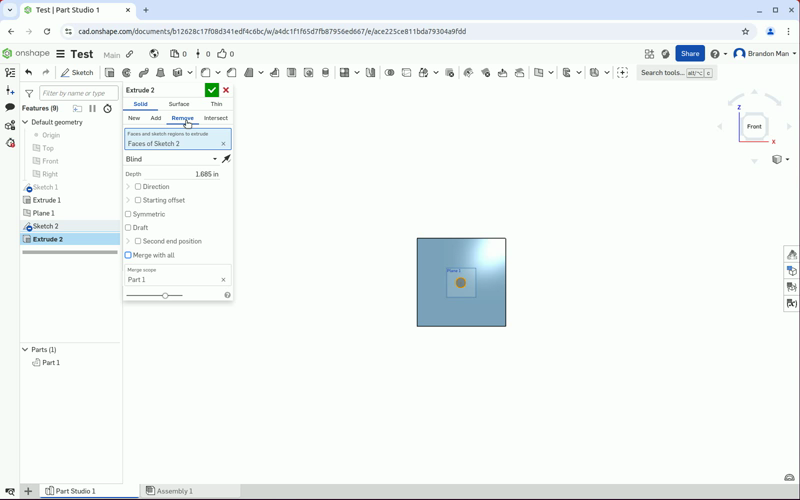
key(space)
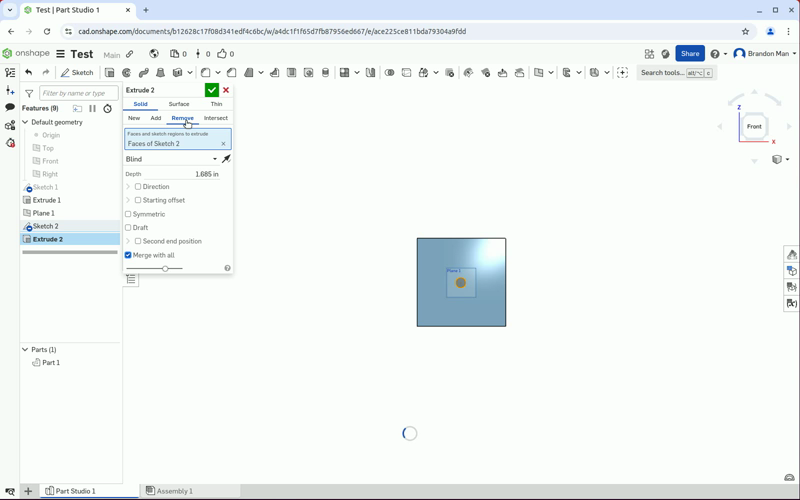
key(enter)
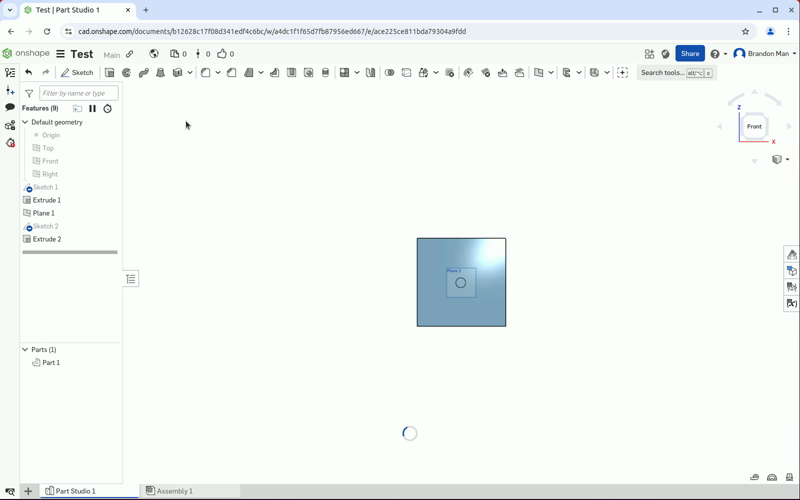
key(shift+h)
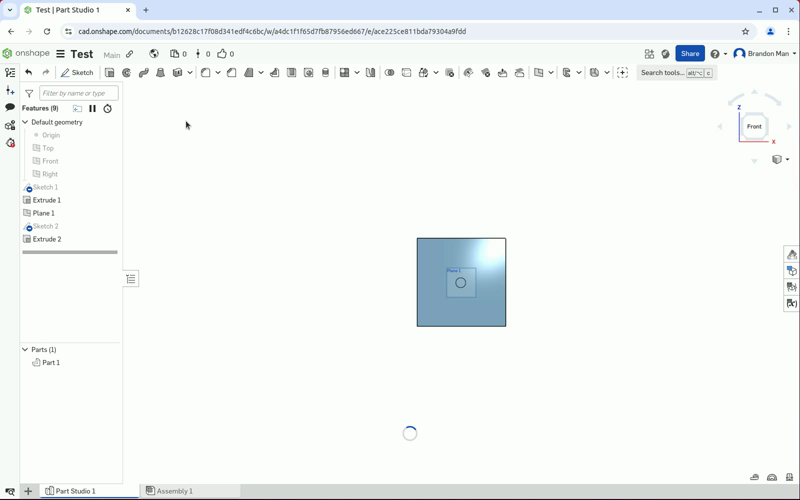
key(shift+h)
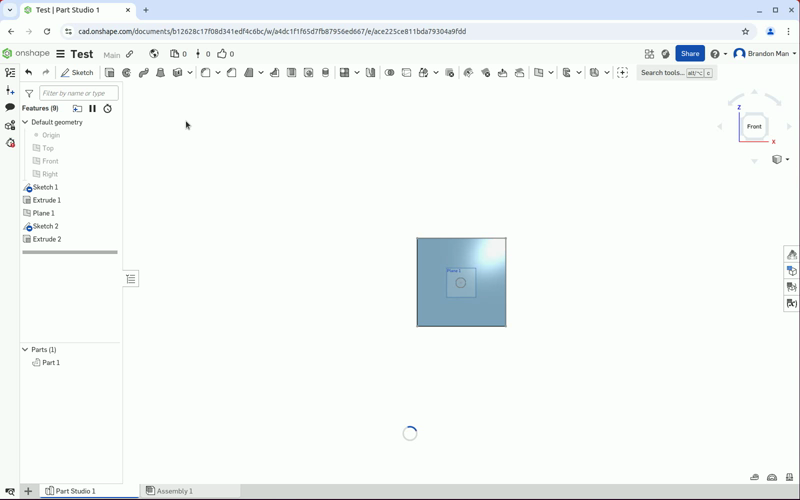
key(shift+7)
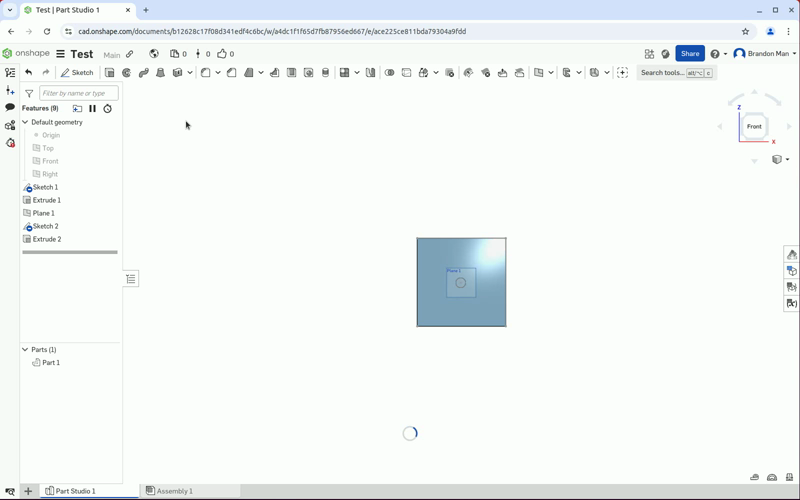
key(left, 2)
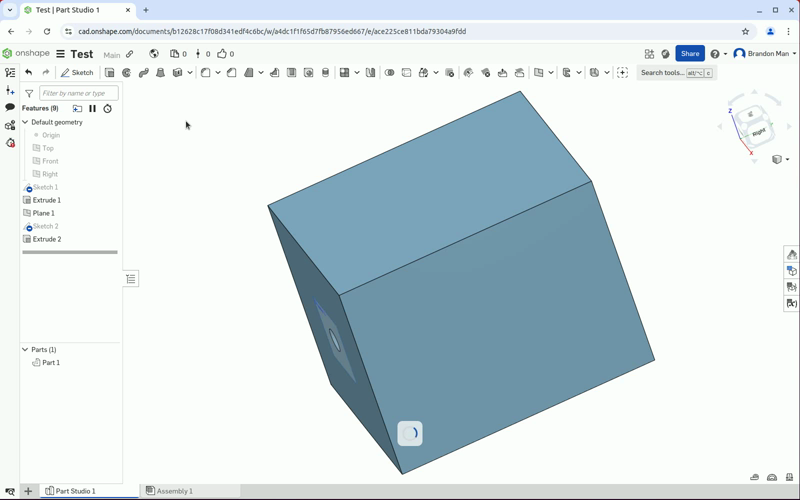
key(down, 2)
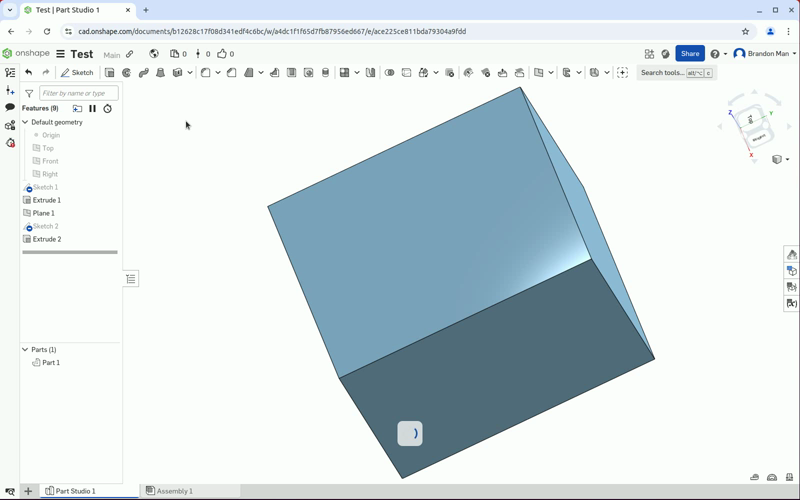
key(up, 2)
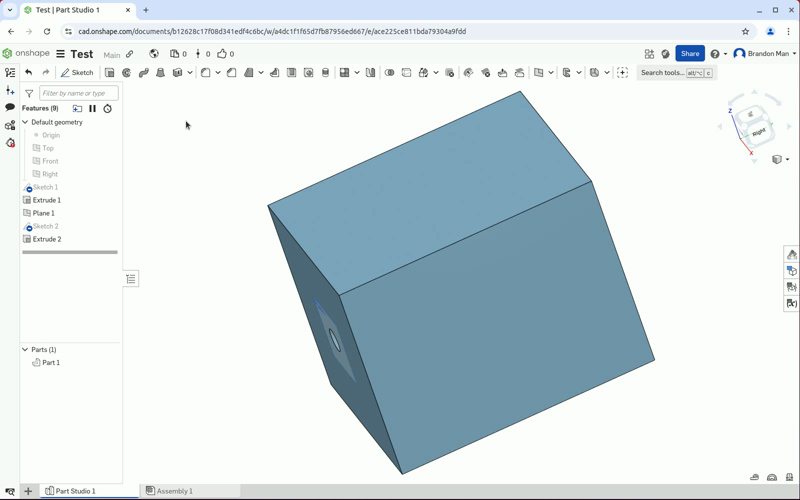
key(right, 2)
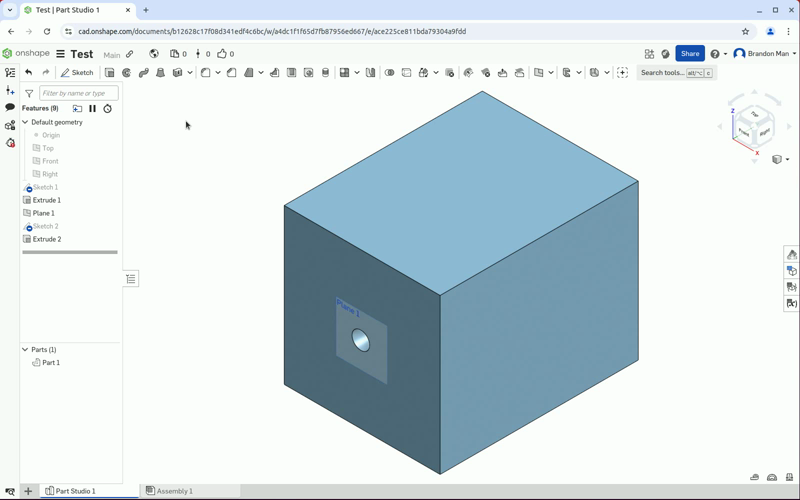
mouse_move(73, 189)
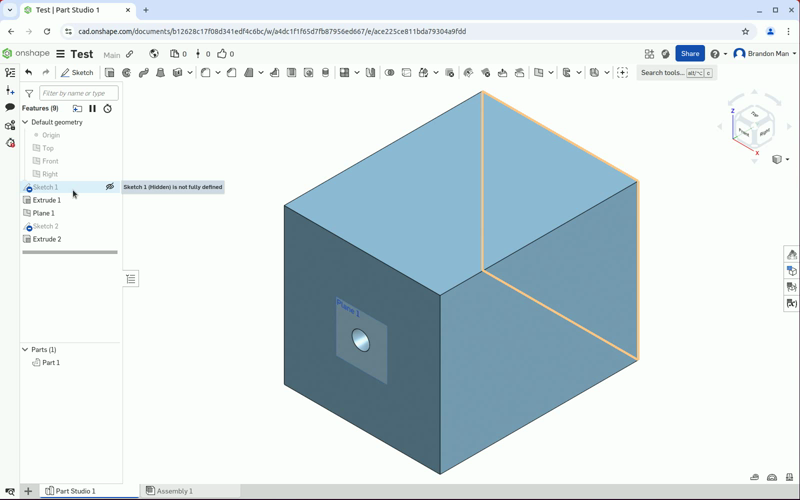
click(73, 189)